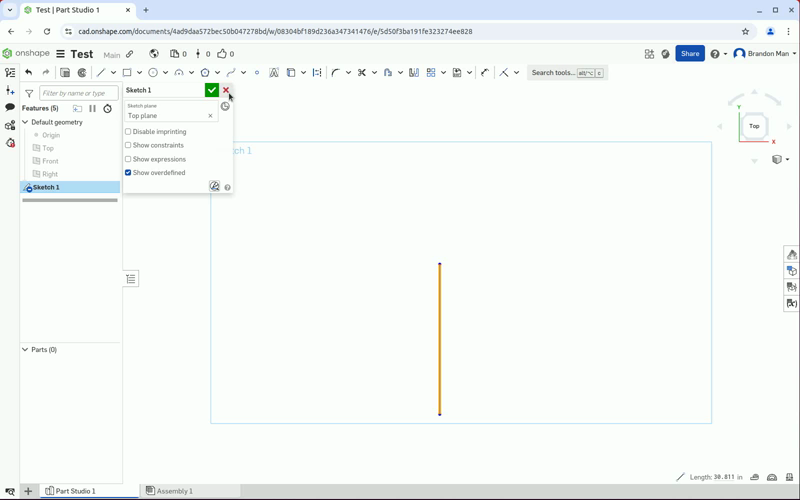
key(shift+h)
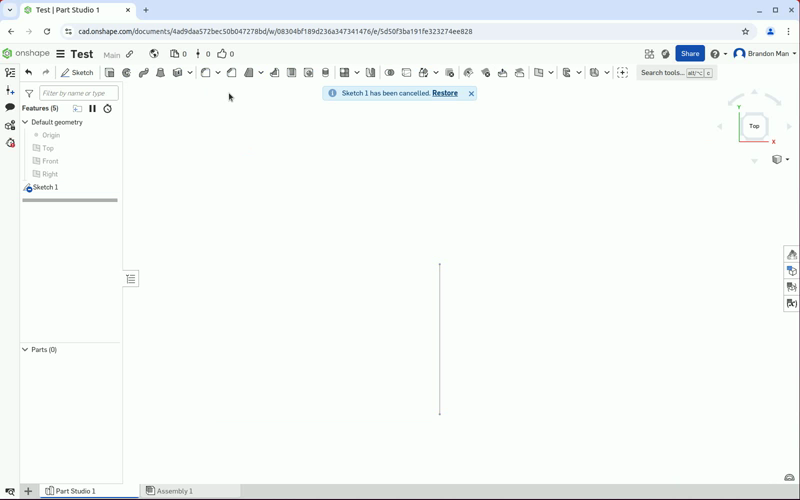
key(shift+s)
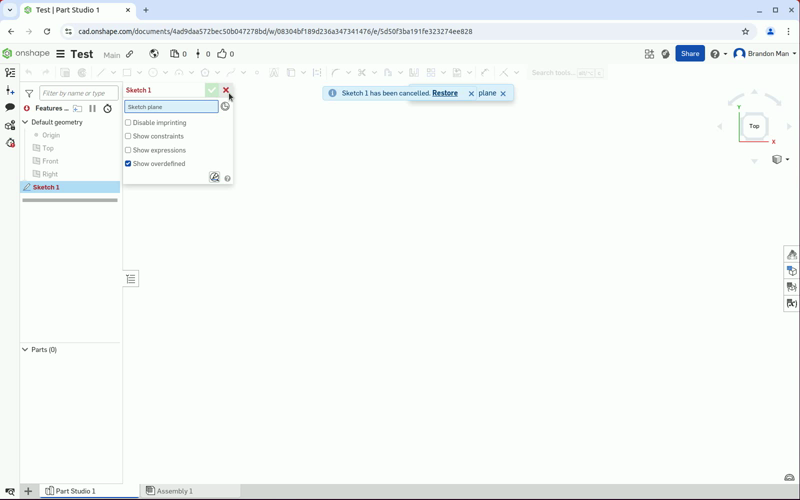
mouse_move(73, 150)
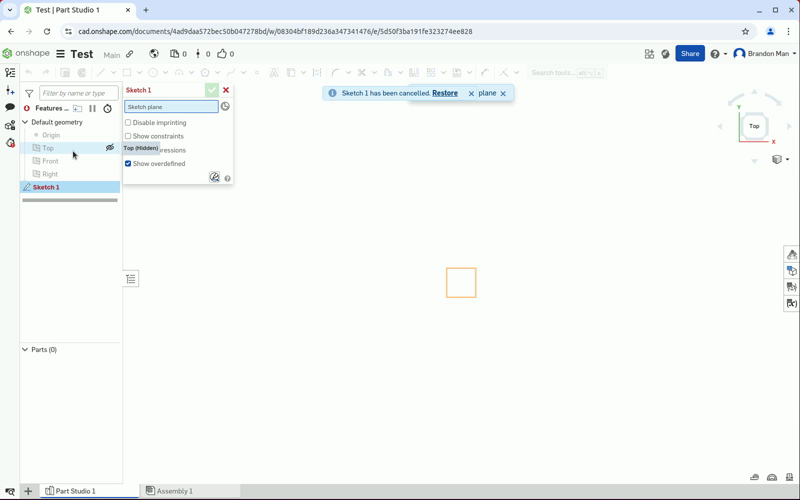
click(73, 150)
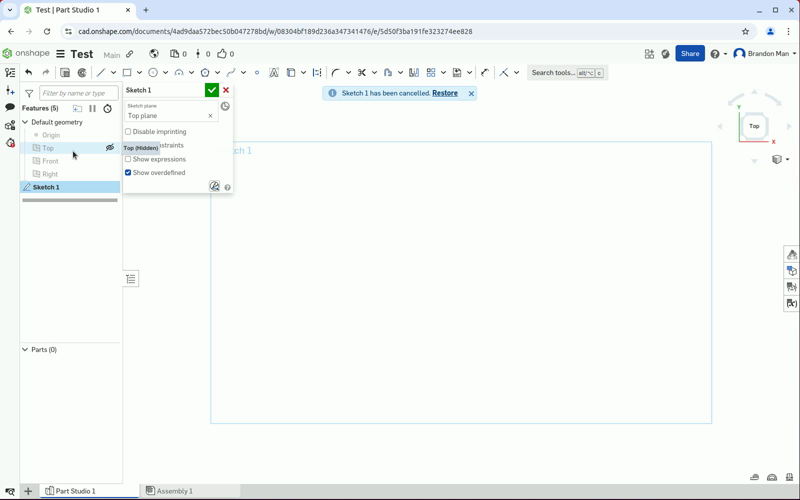
mouse_move(73, 352)
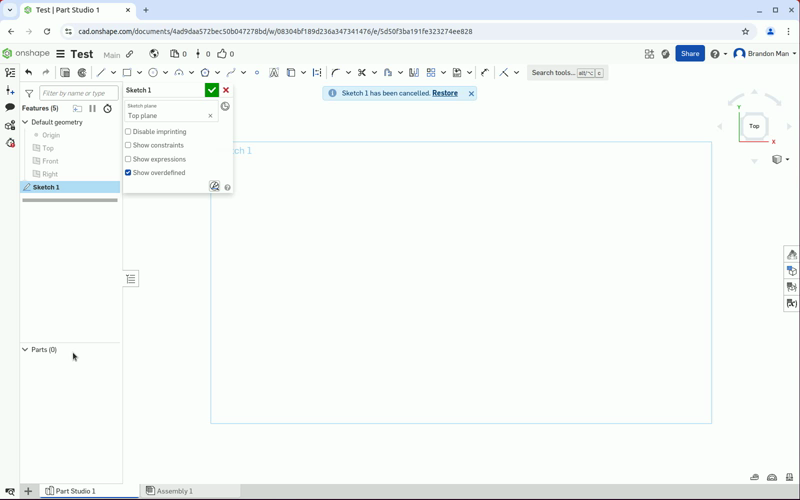
key(y)
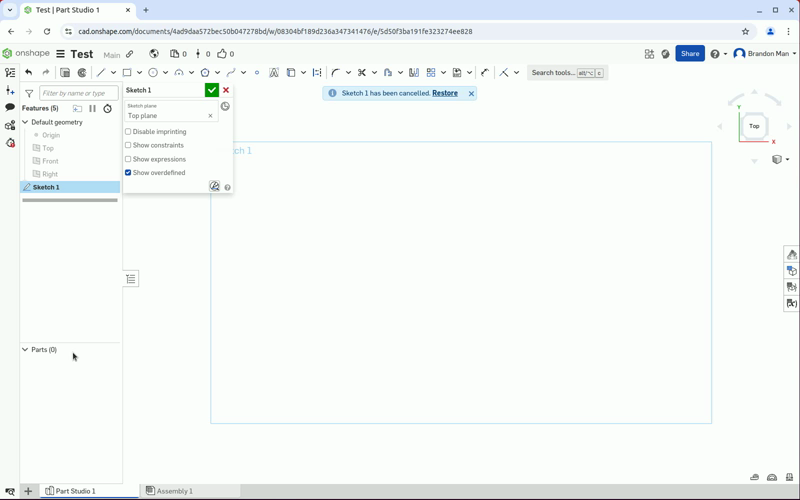
key(c)
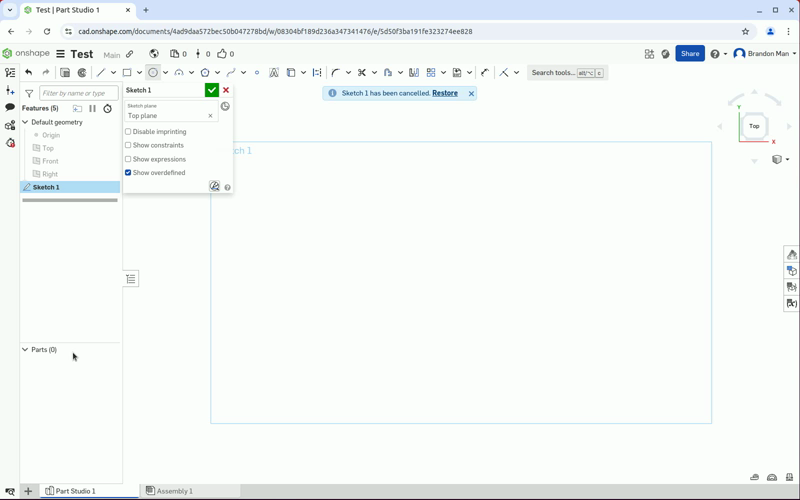
key_down(shift)
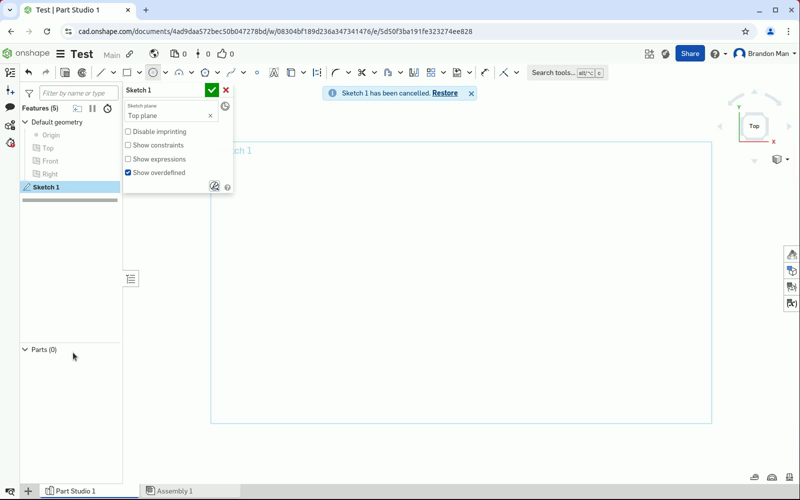
mouse_move(461, 282)
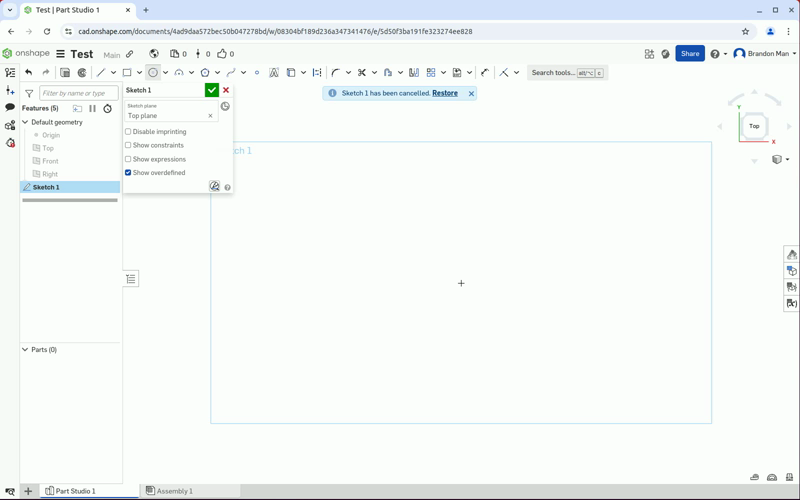
click(461, 282)
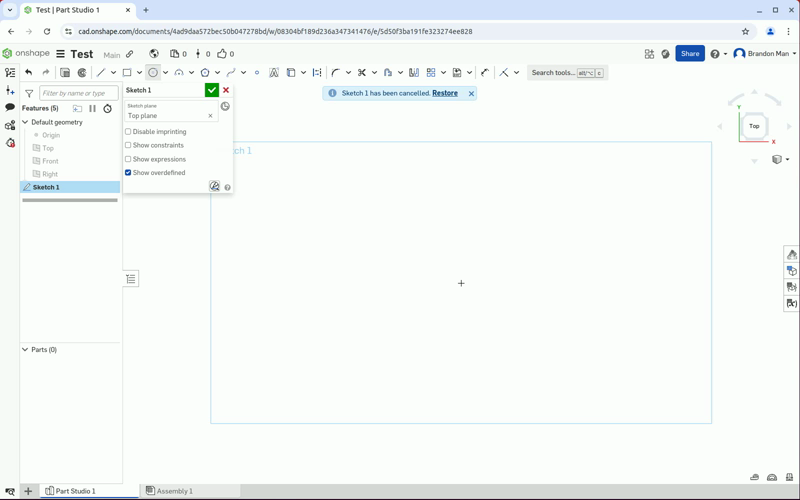
key_up(shift)
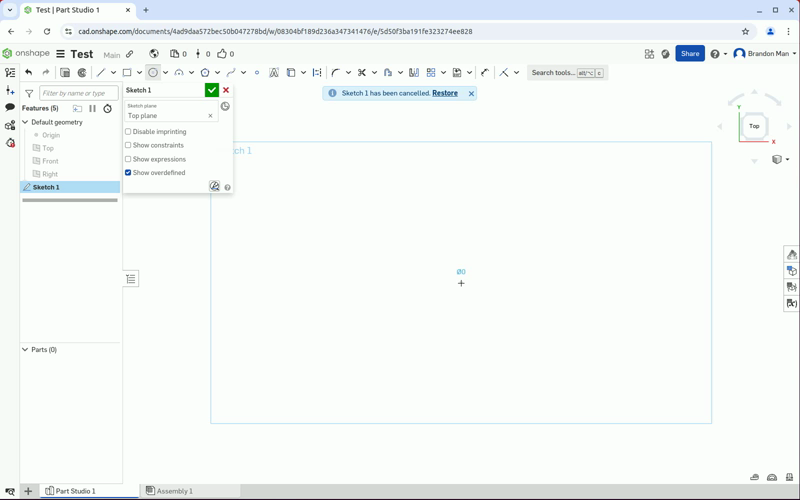
mouse_move(574, 282)
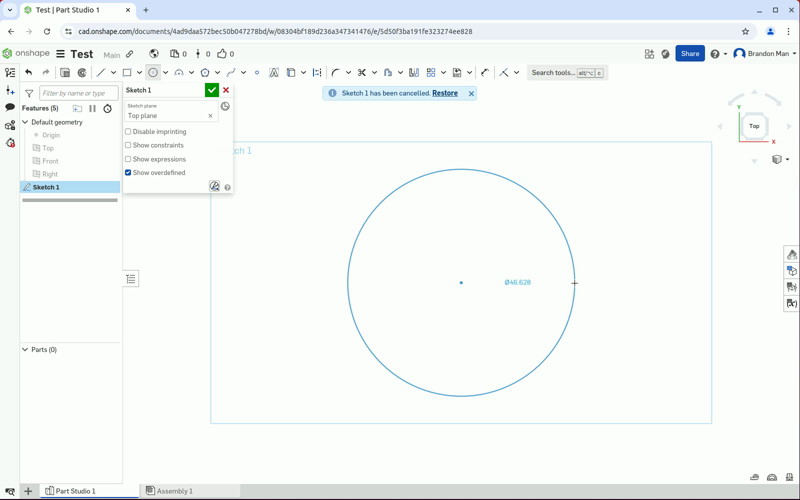
click(574, 282)
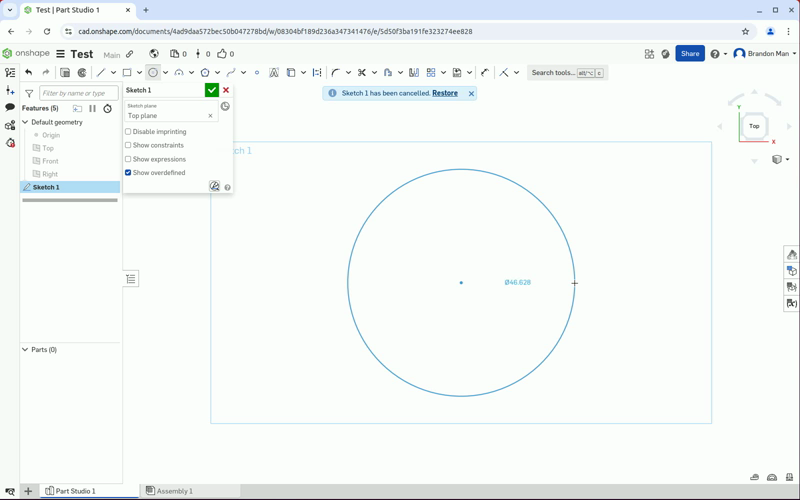
key(esc)
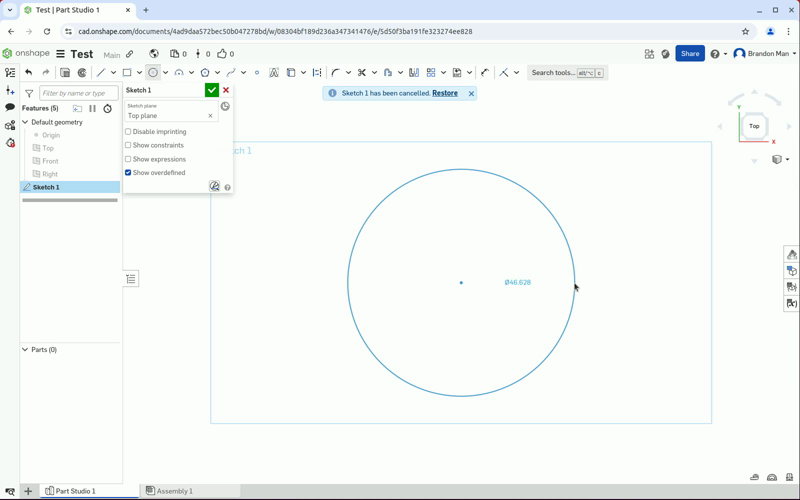
mouse_move(515, 250)
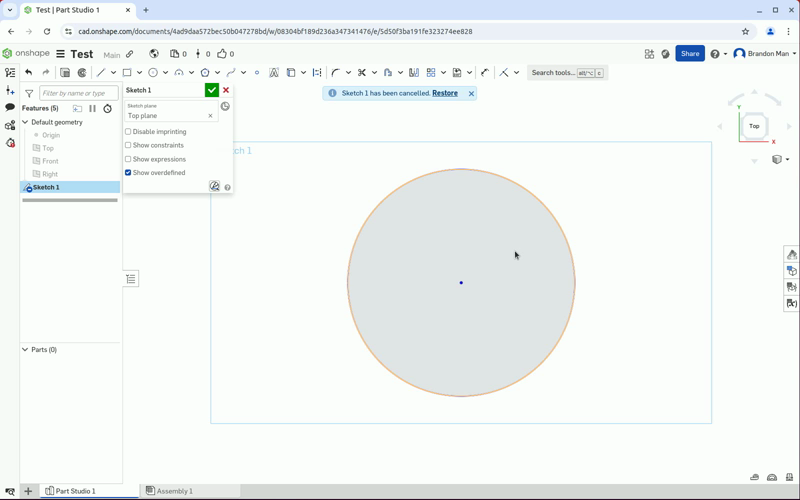
click(515, 250)
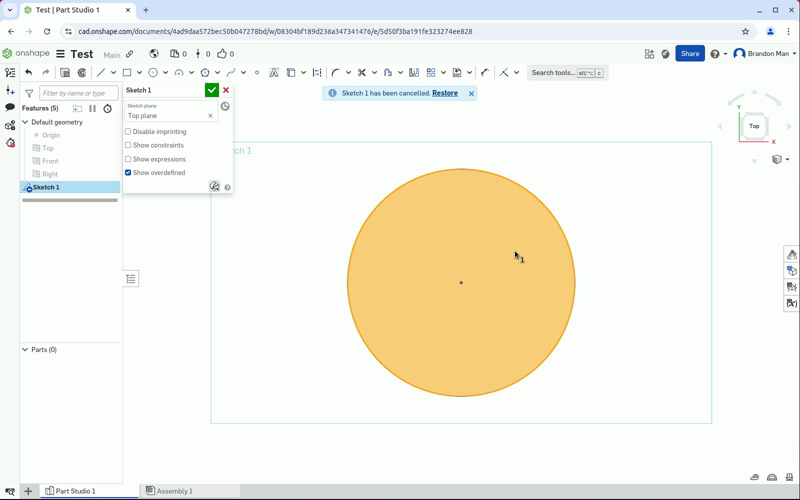
mouse_move(73, 352)
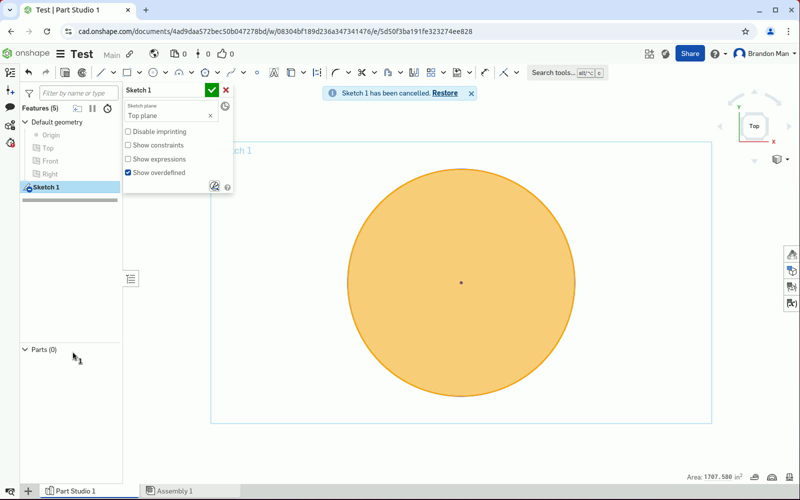
key(shift+y)
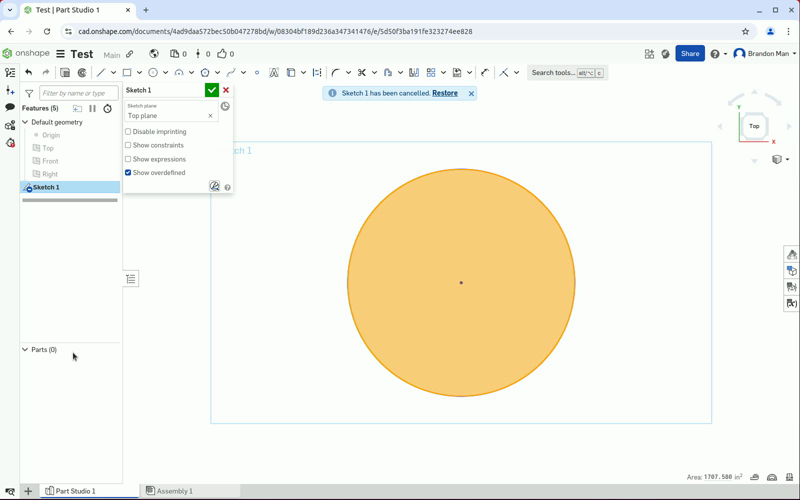
key(shift+e)
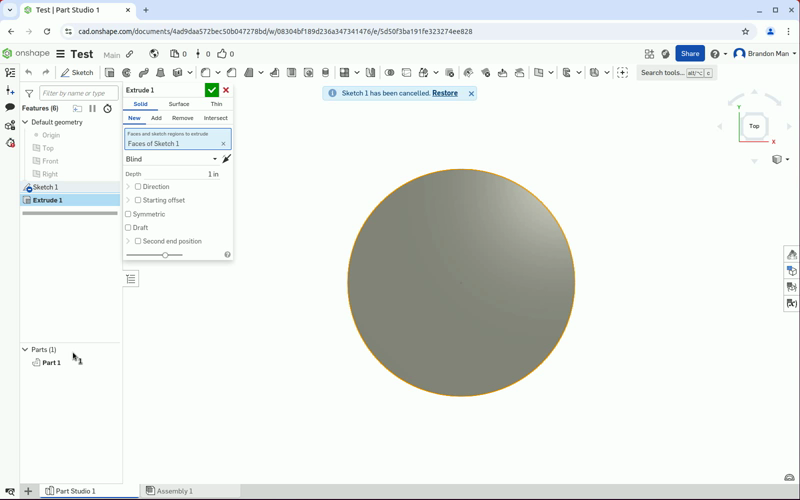
mouse_move(143, 106)
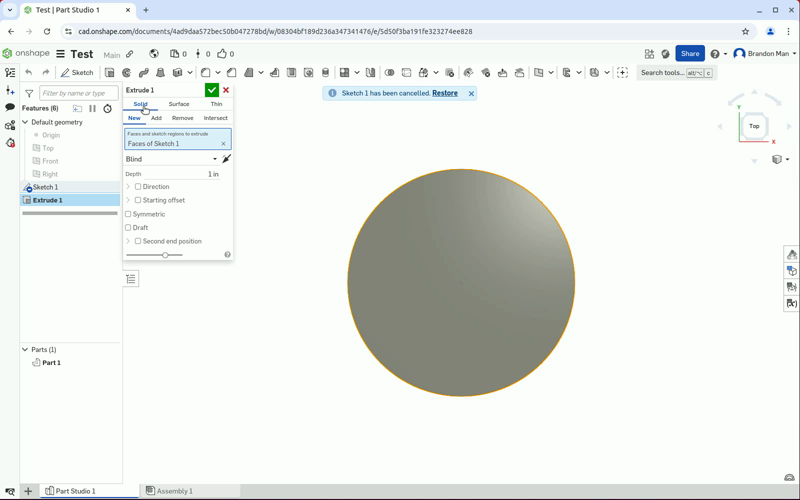
click(143, 106)
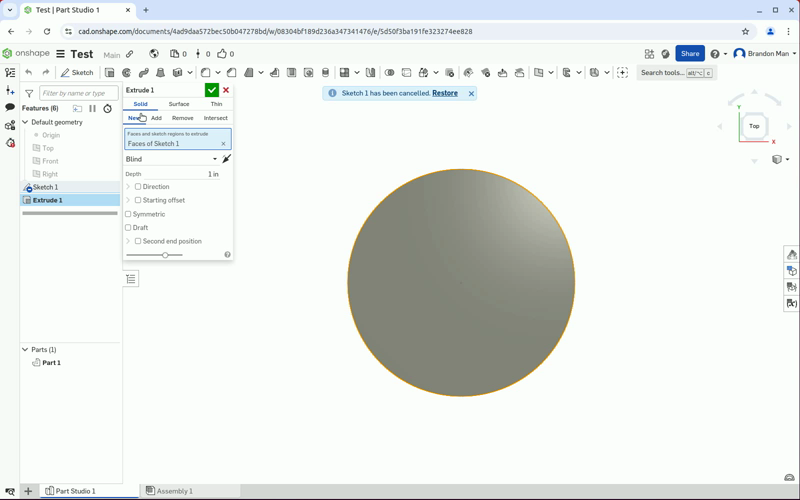
mouse_move(137, 120)
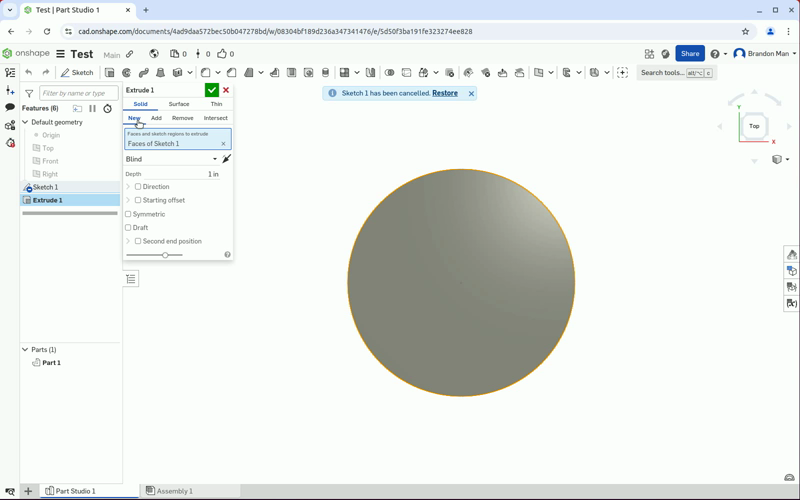
click(137, 120)
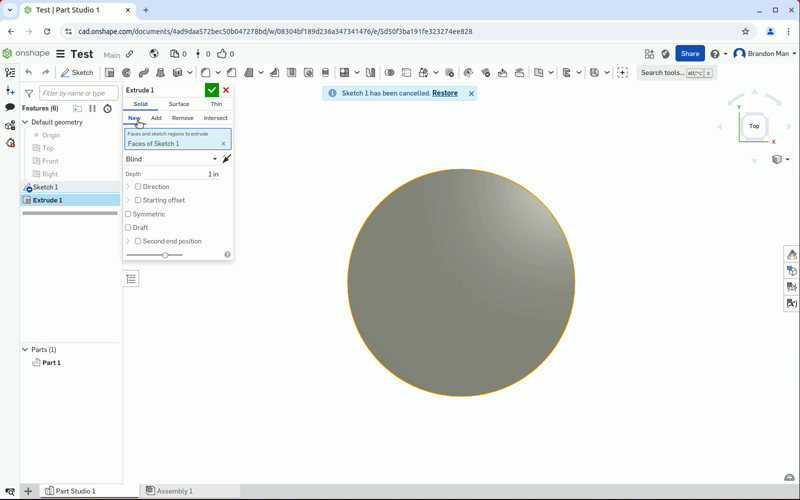
key(tab, 4)
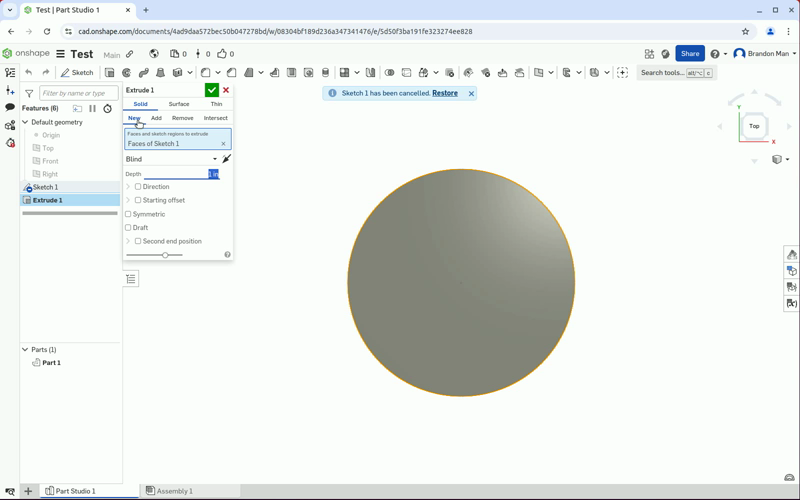
text(1.204)
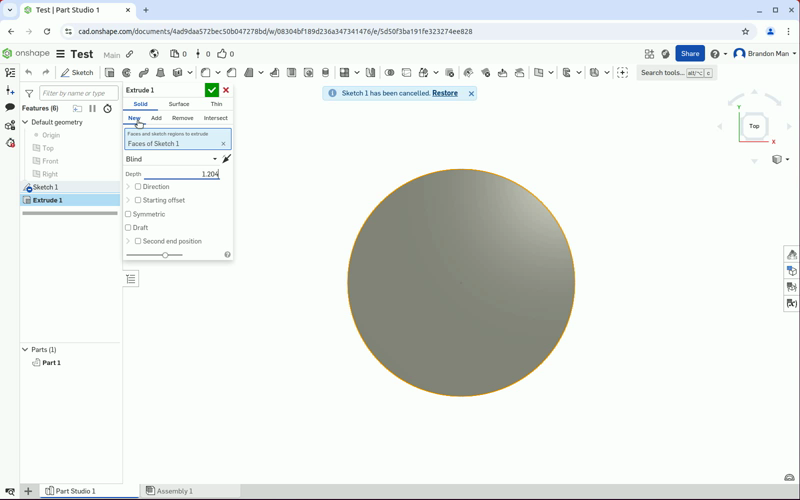
key(enter)
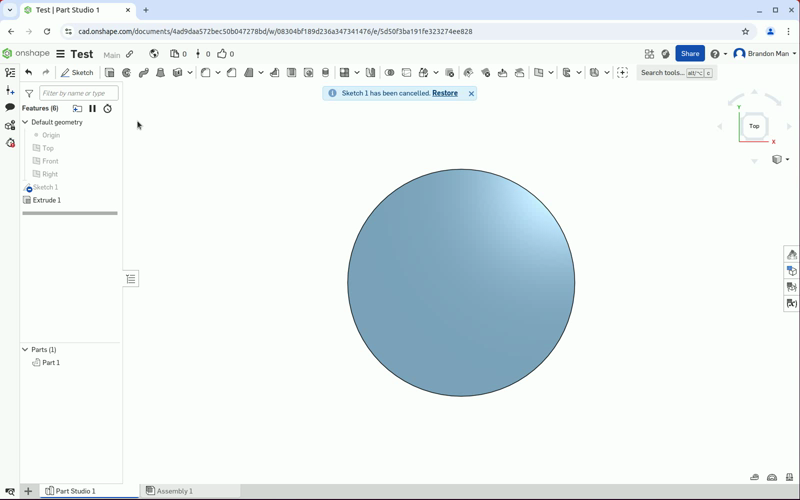
key(shift+h)
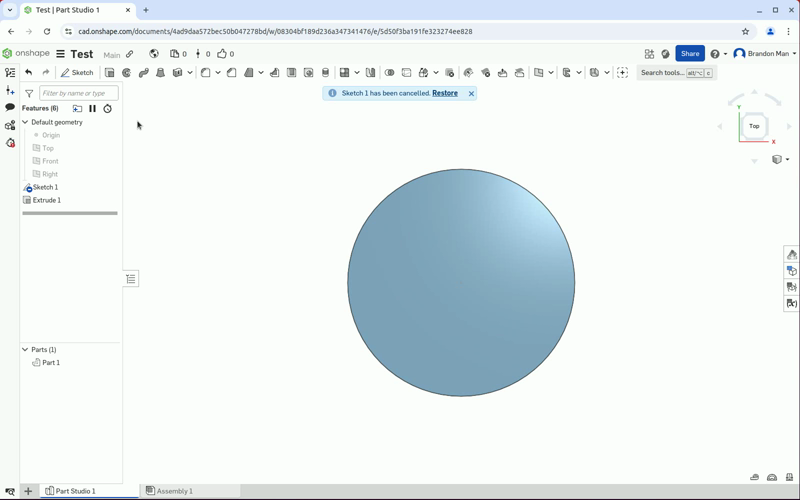
key(shift+h)
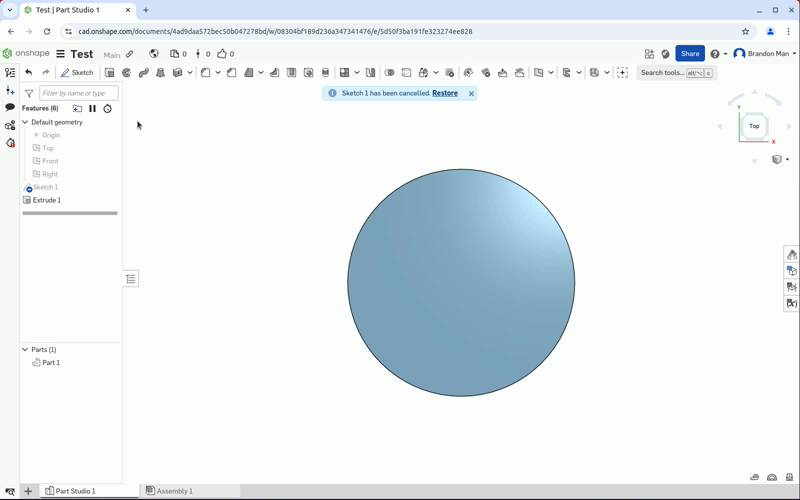
mouse_move(73, 189)
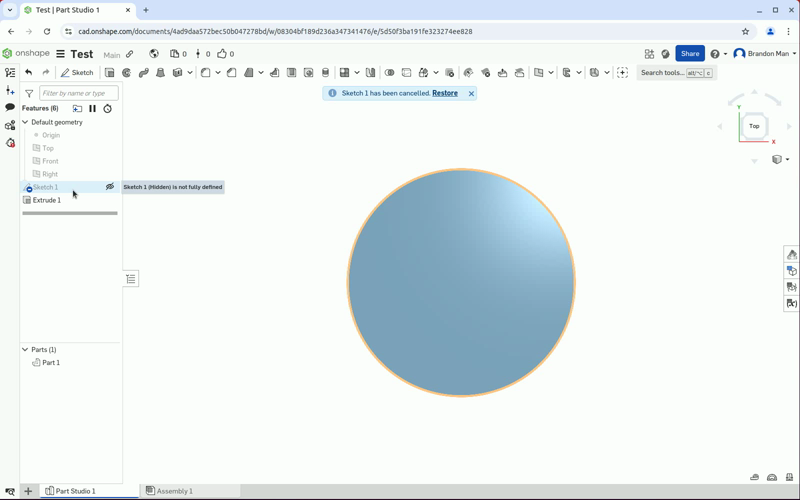
click(73, 189)
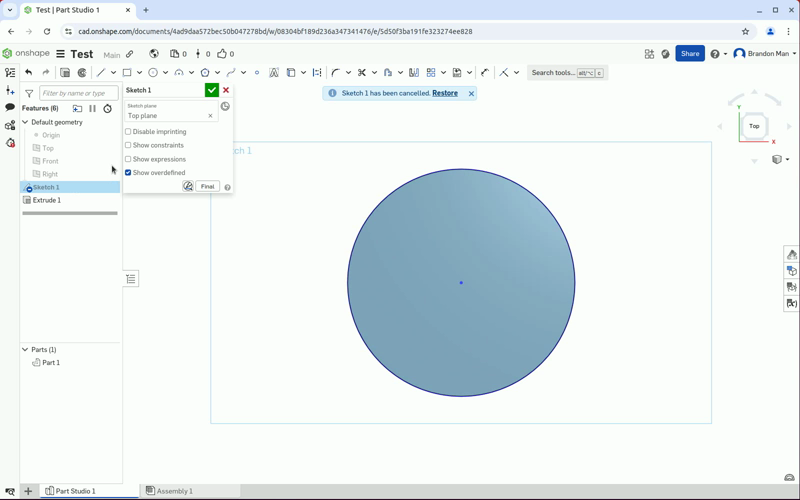
mouse_move(229, 92)
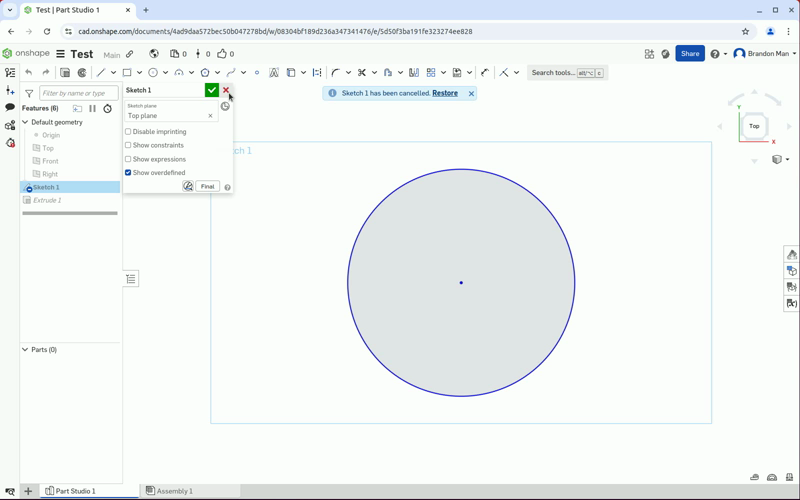
click(229, 92)
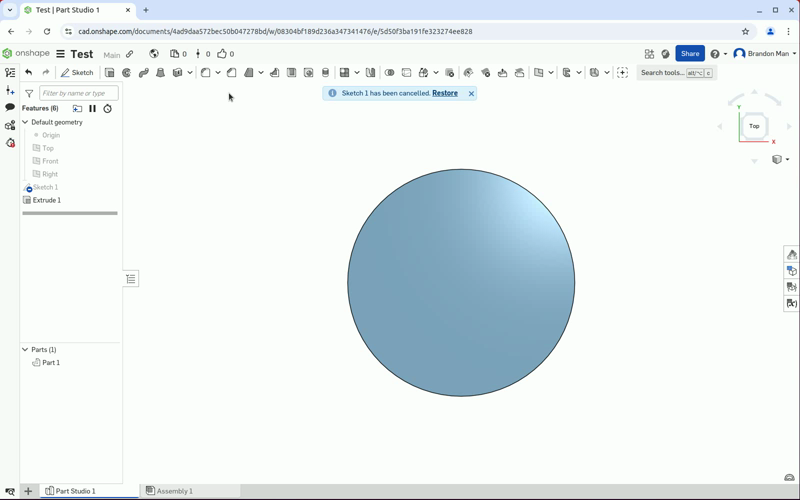
mouse_move(541, 75)
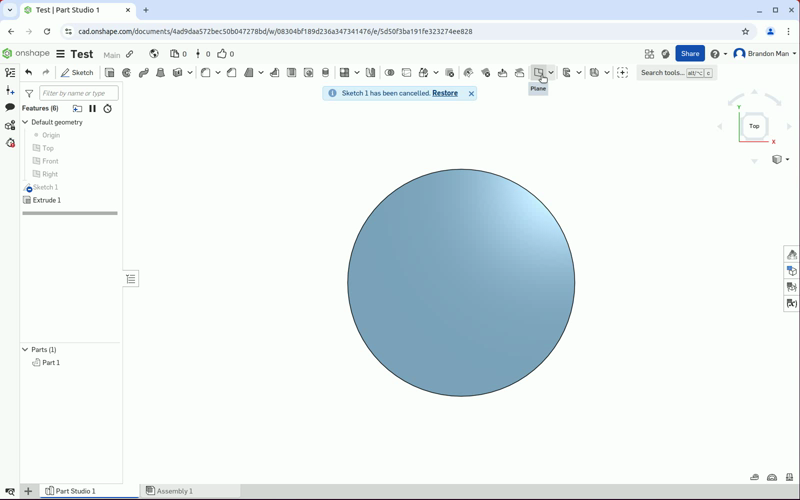
click(541, 75)
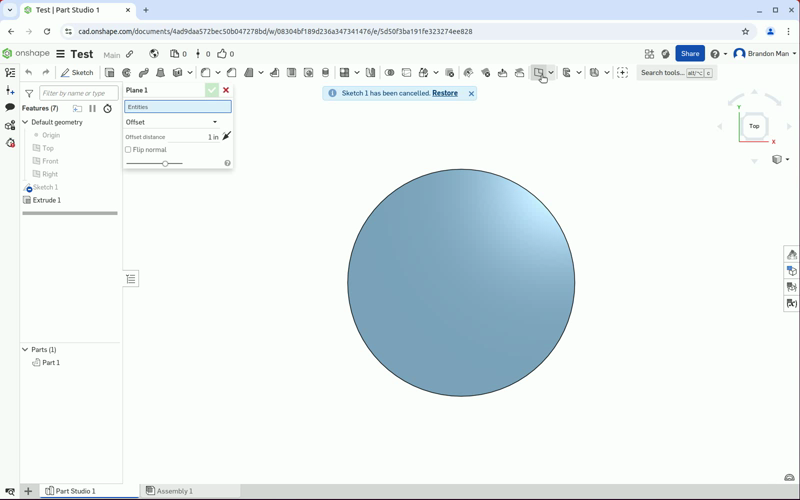
mouse_move(73, 150)
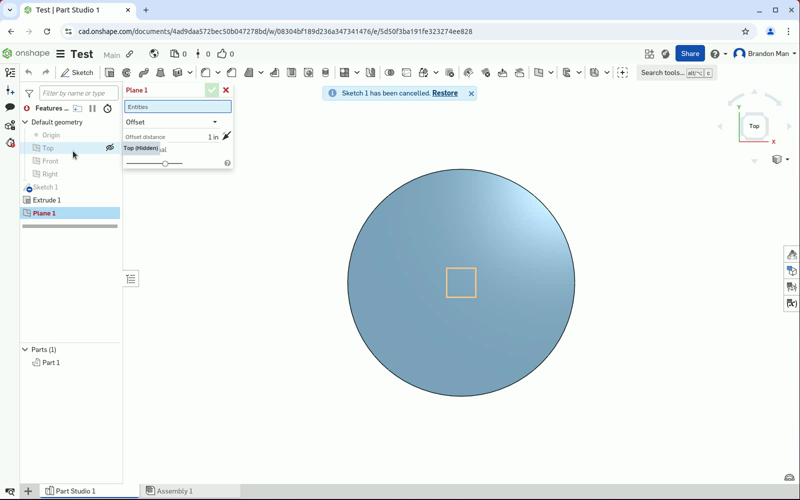
click(73, 150)
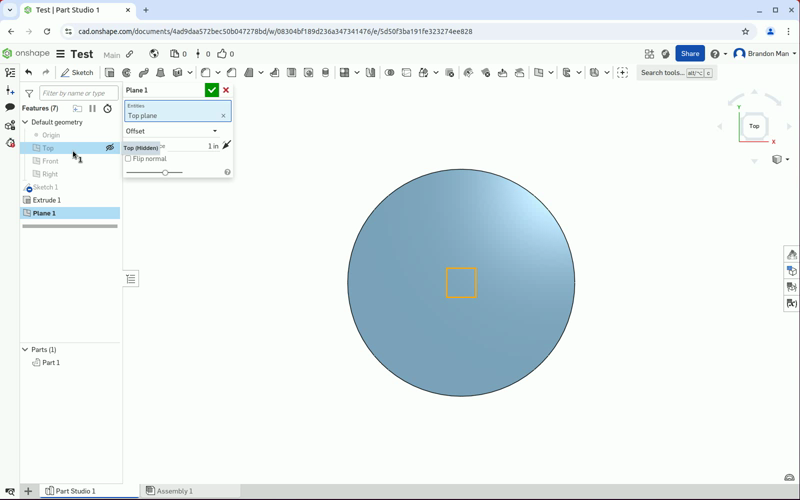
key(tab, 2)
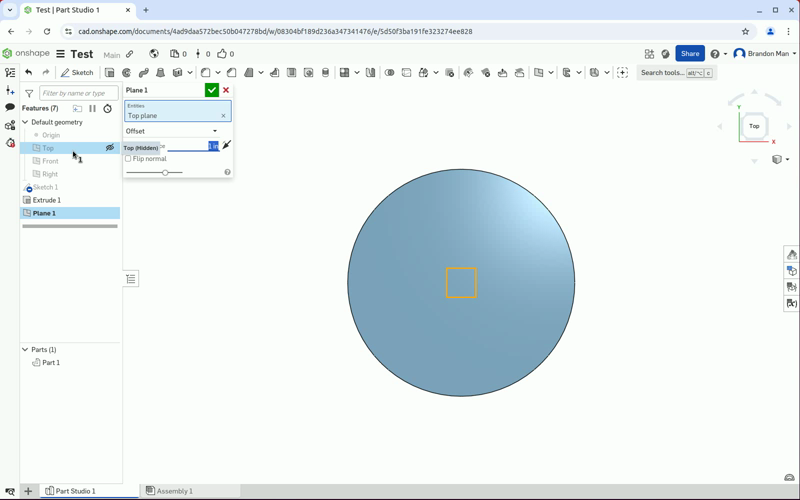
text(1.202)
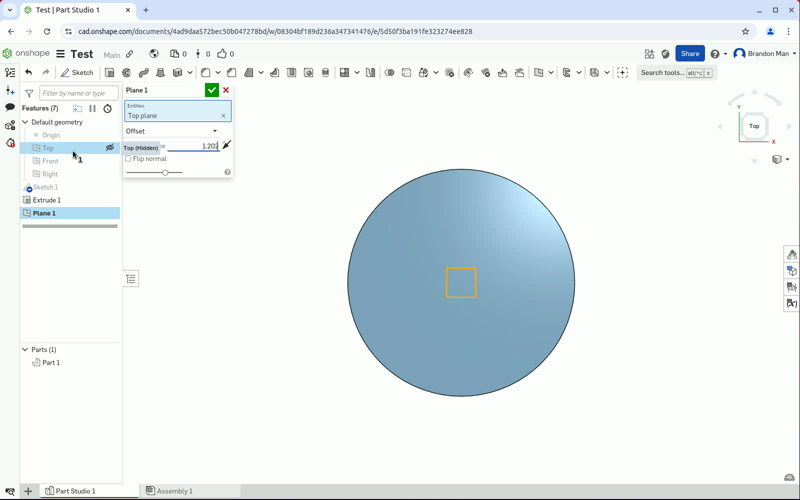
key(enter, 2)
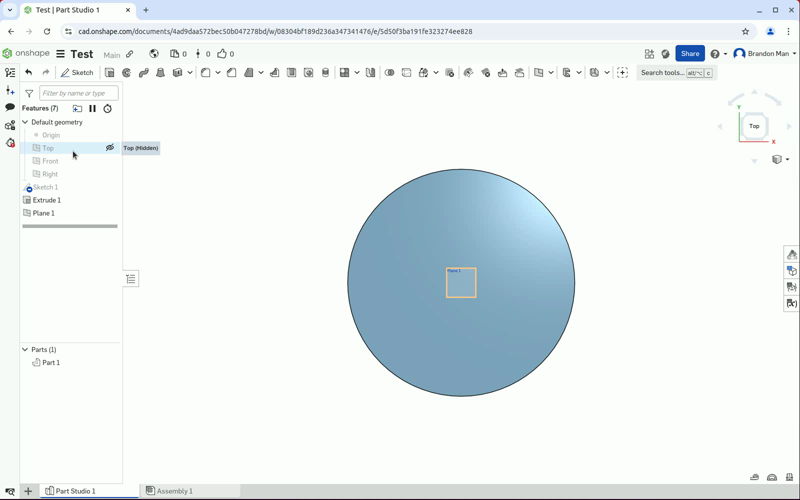
key(shift+s)
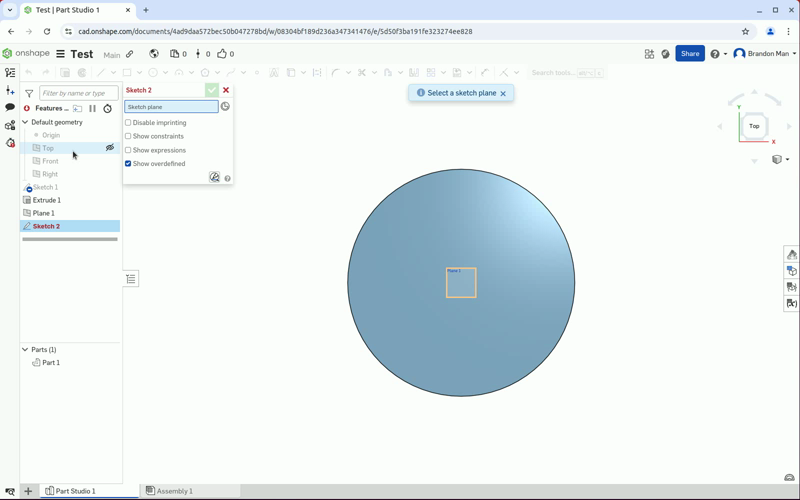
mouse_move(73, 215)
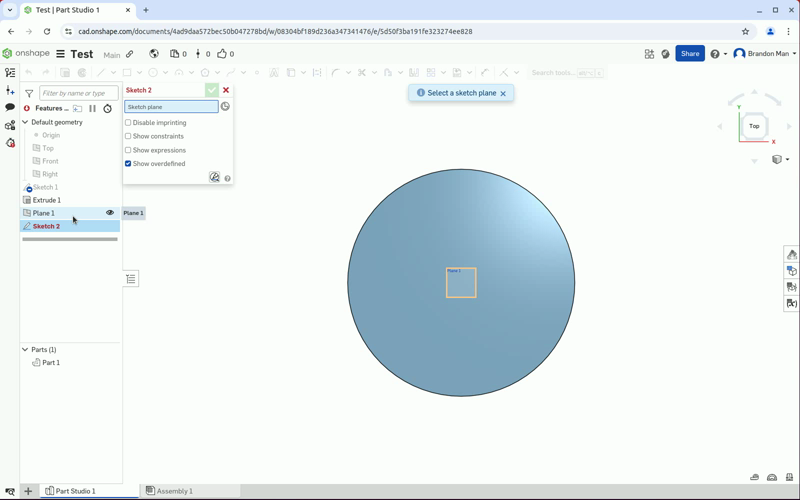
click(73, 215)
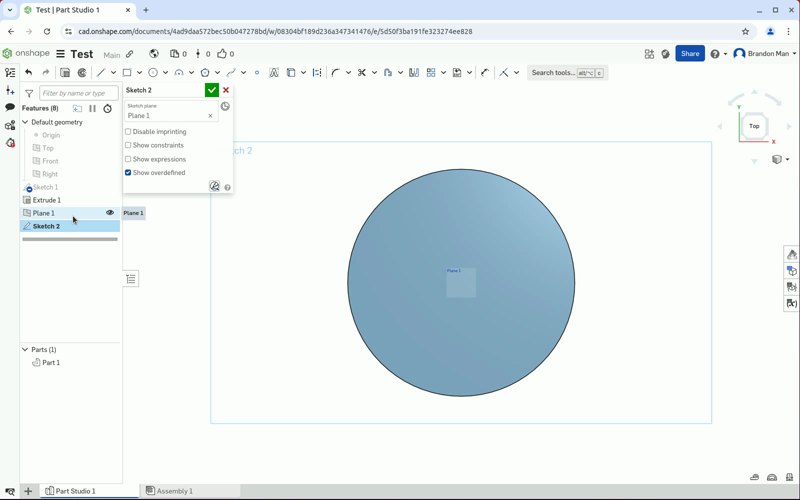
mouse_move(73, 352)
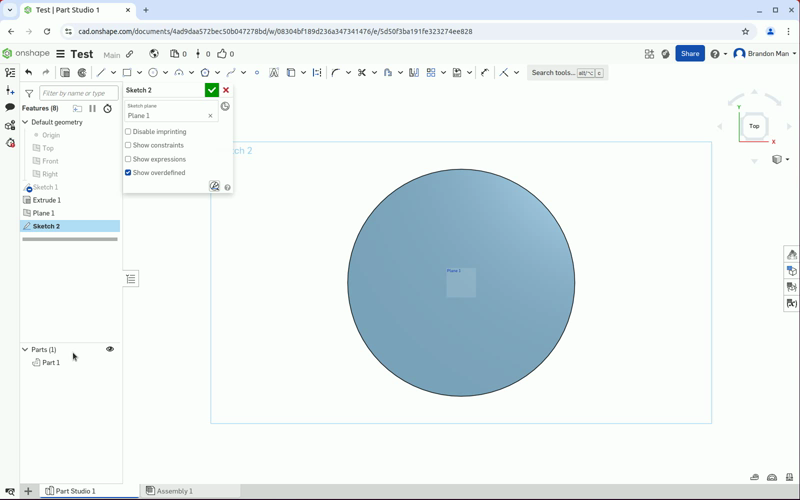
key(y)
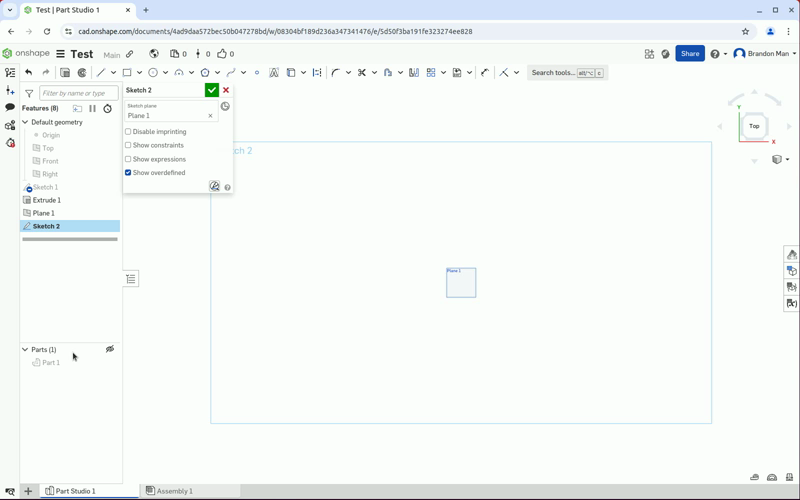
key(c)
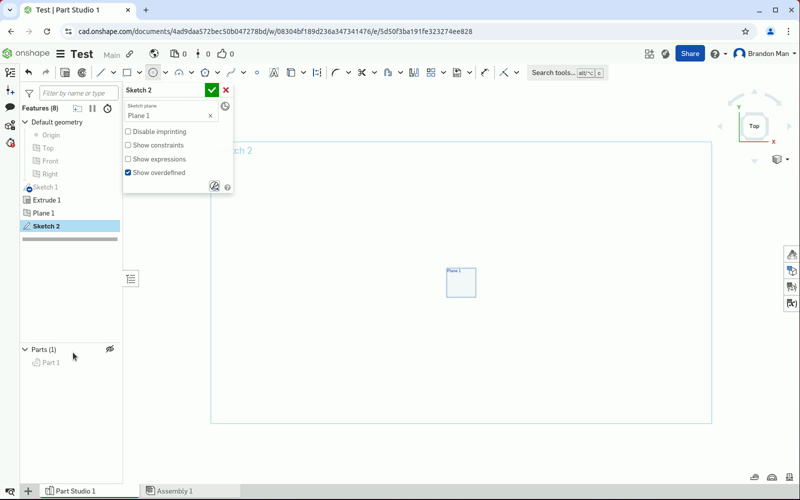
key_down(shift)
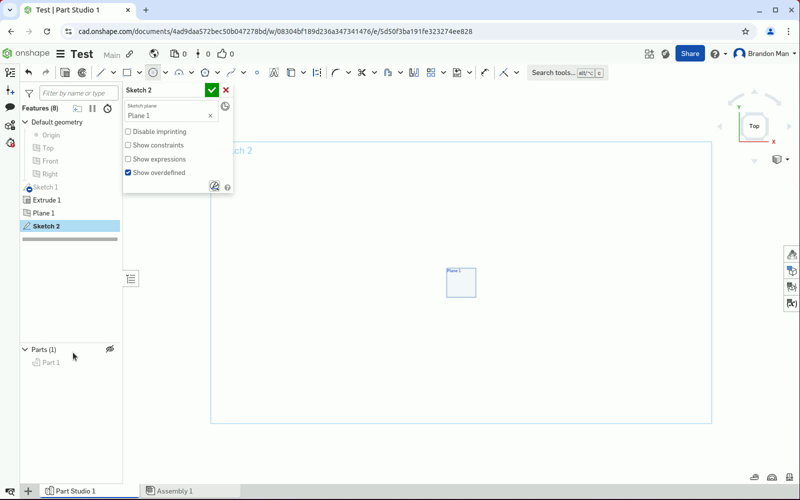
mouse_move(461, 282)
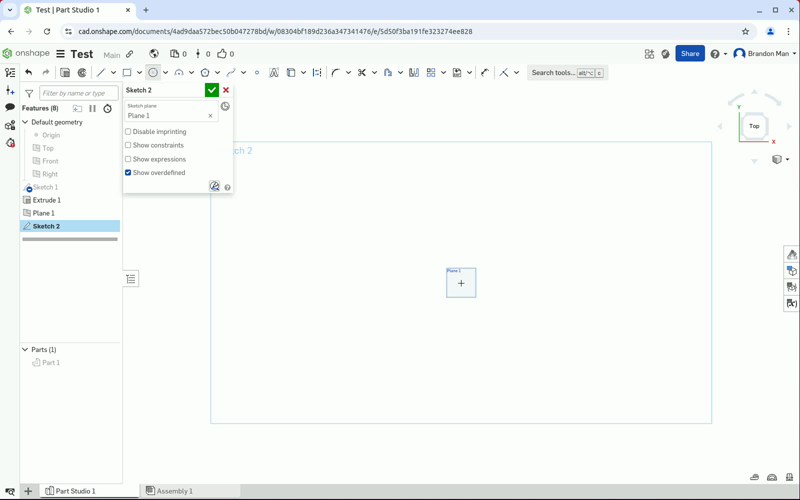
click(461, 282)
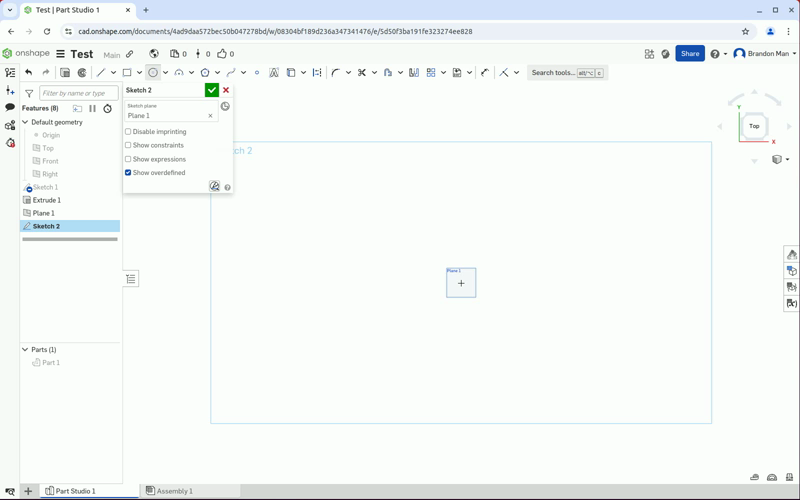
key_up(shift)
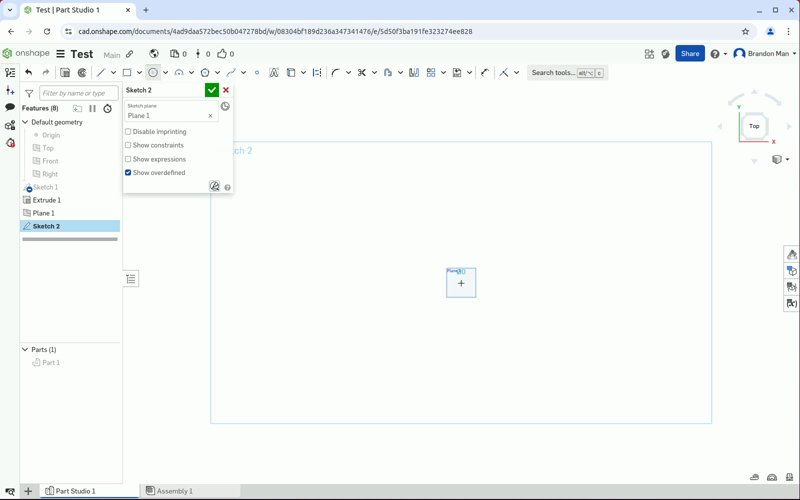
mouse_move(546, 282)
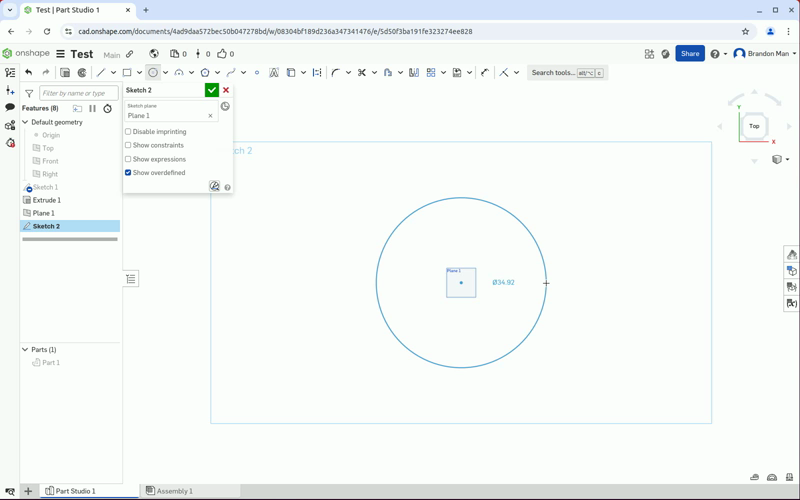
click(546, 282)
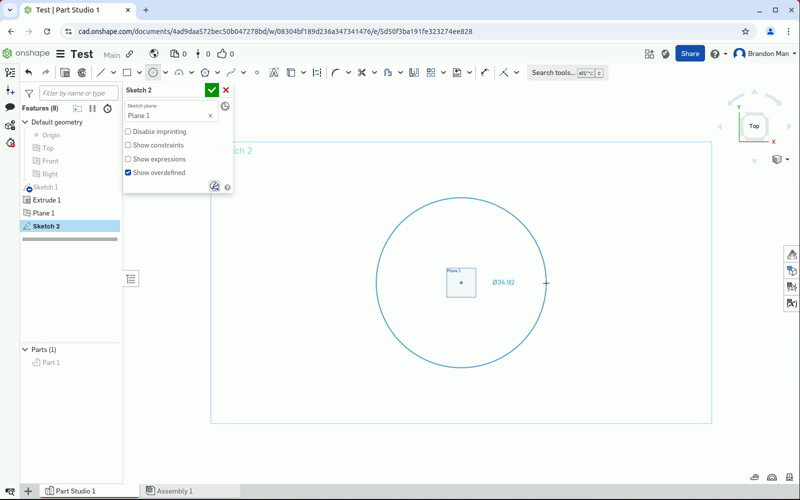
key(esc)
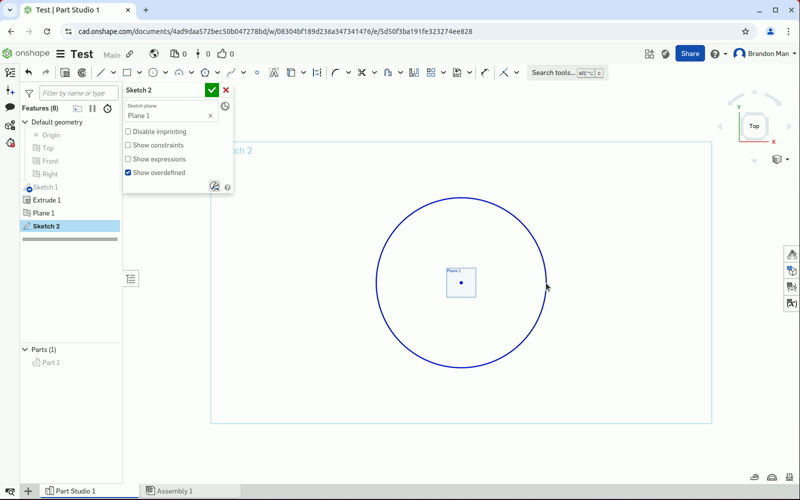
key(c)
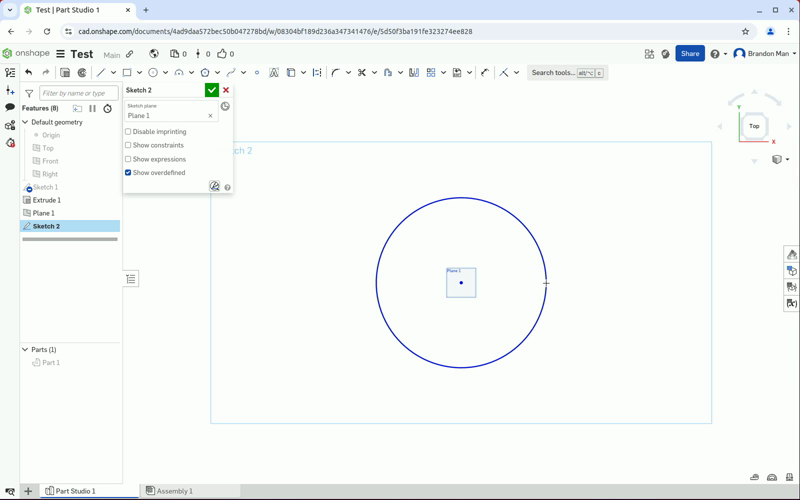
key_down(shift)
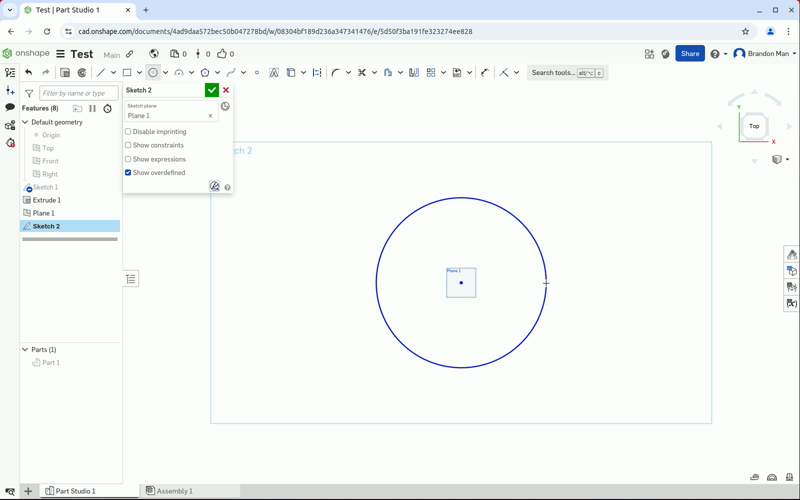
mouse_move(461, 282)
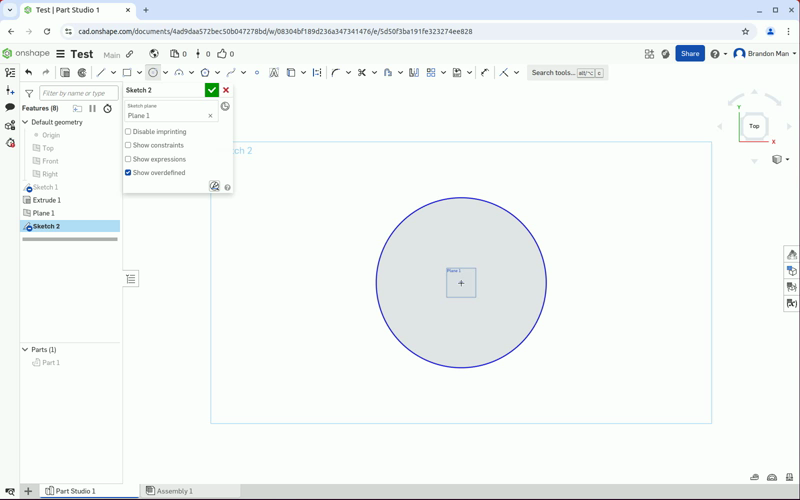
click(461, 282)
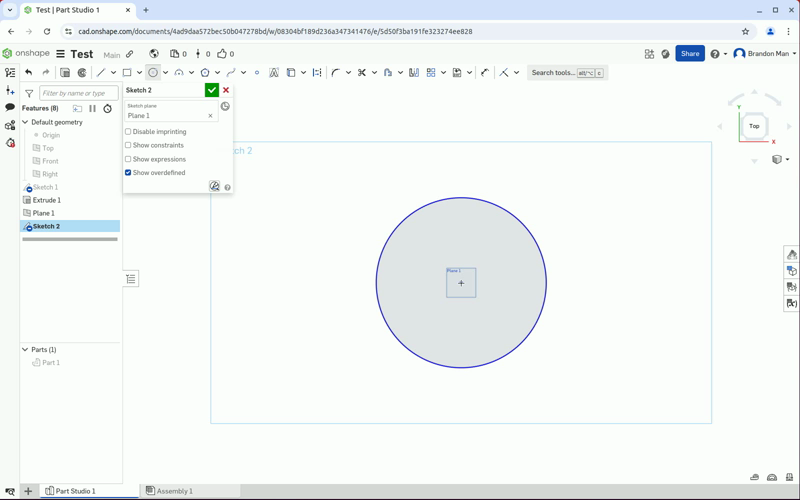
key_up(shift)
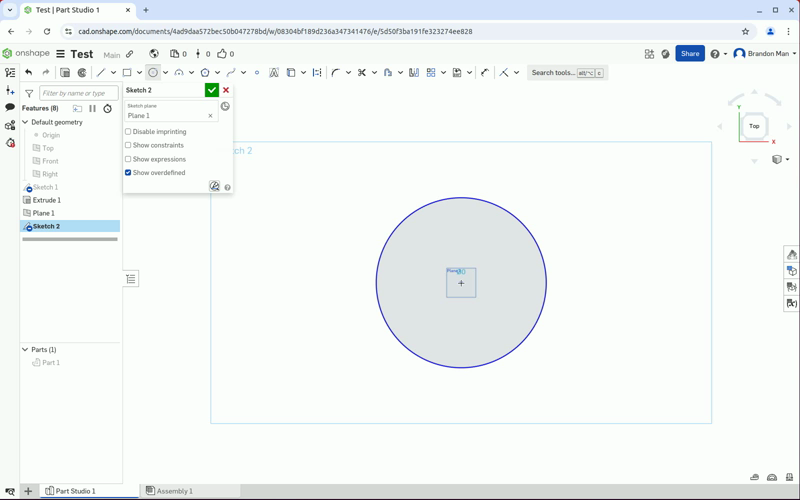
mouse_move(541, 282)
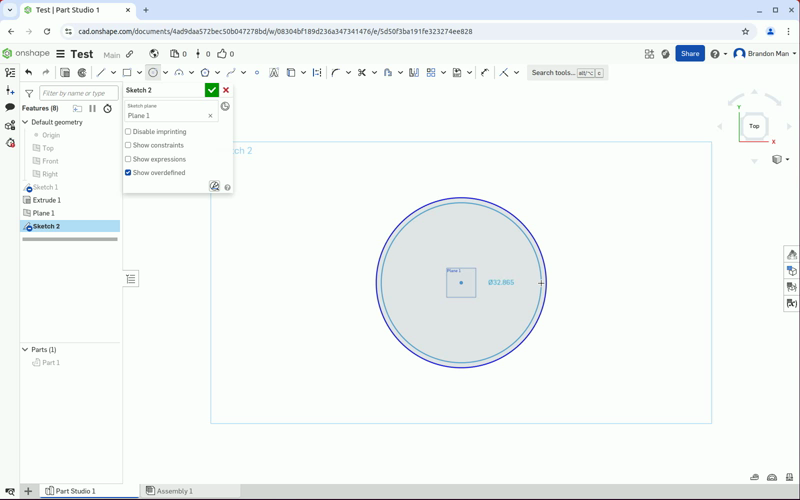
click(541, 282)
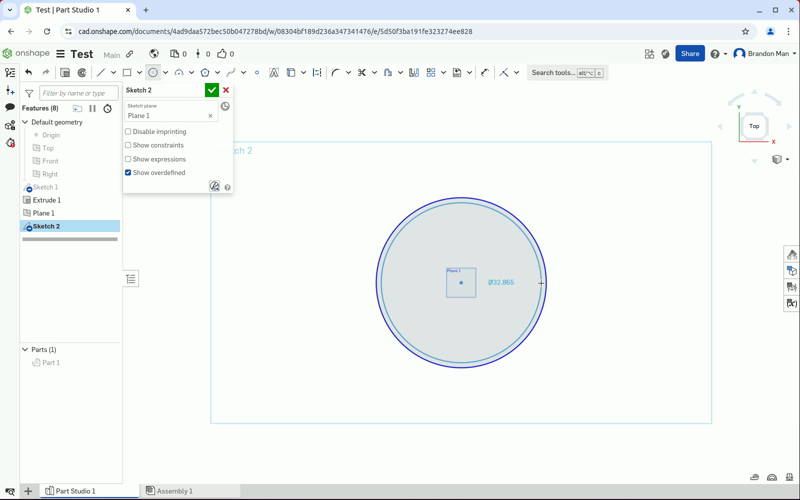
key(esc)
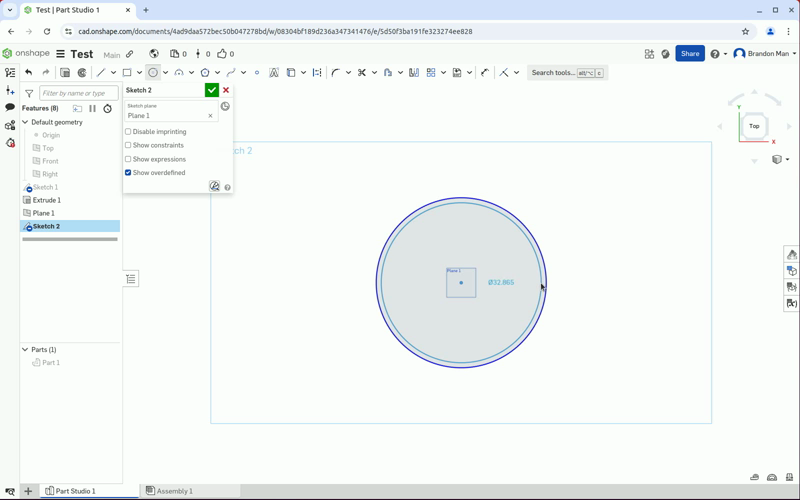
mouse_move(537, 249)
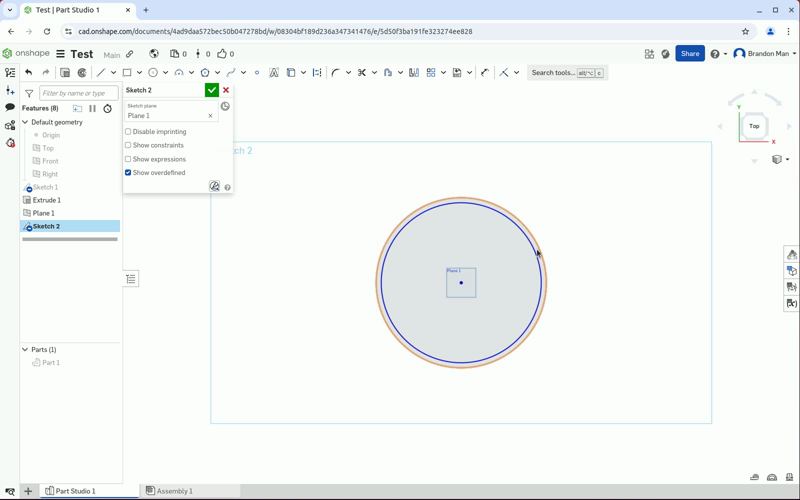
click(537, 249)
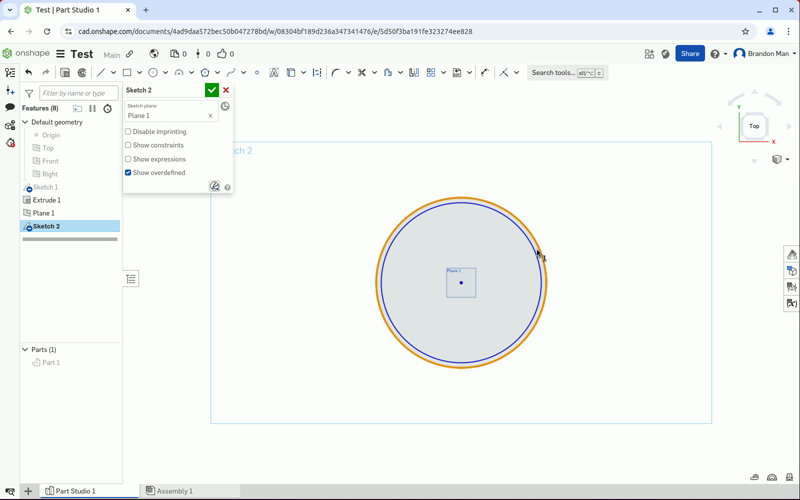
mouse_move(73, 352)
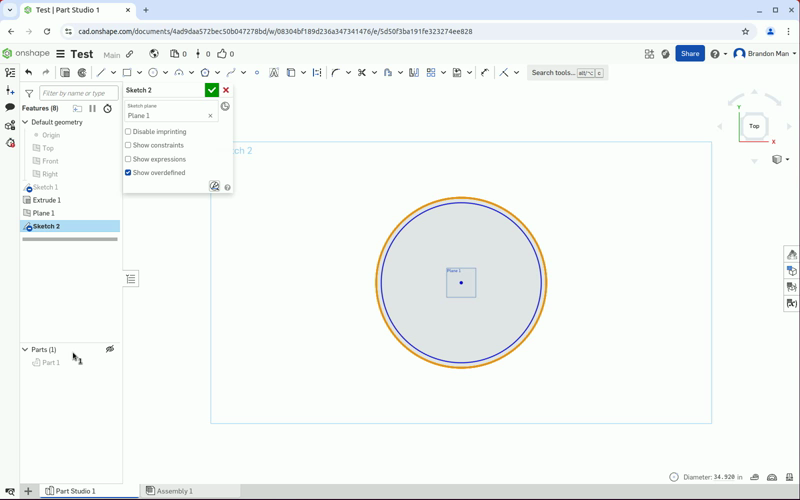
key(shift+y)
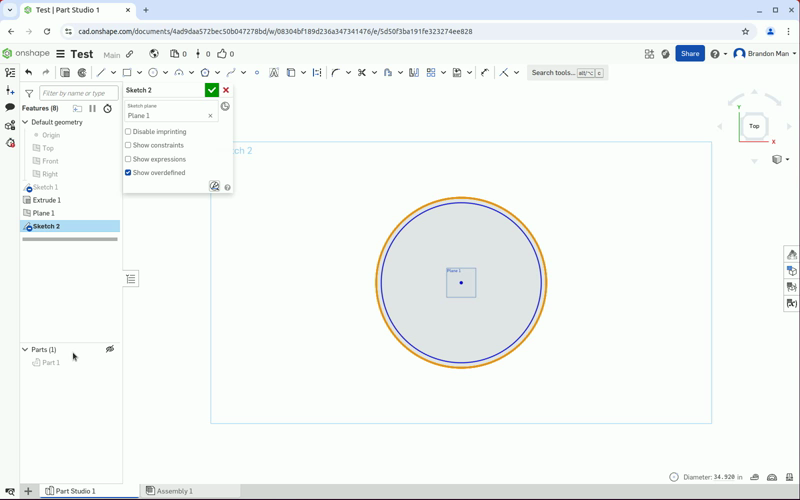
key(shift+e)
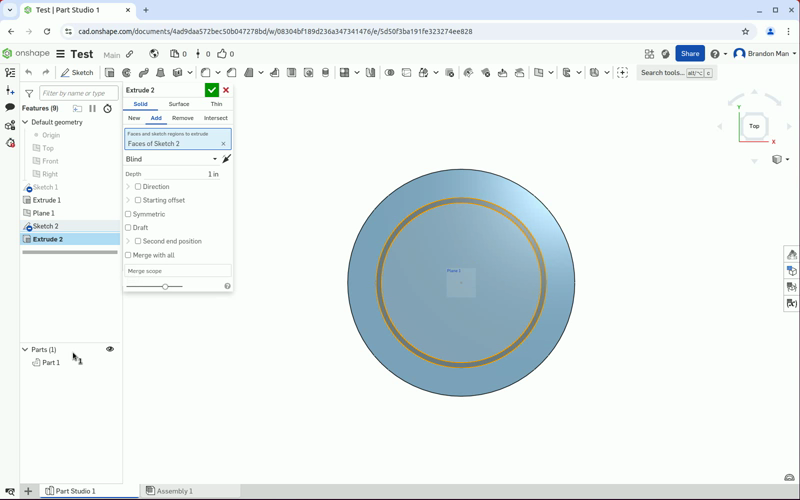
mouse_move(143, 106)
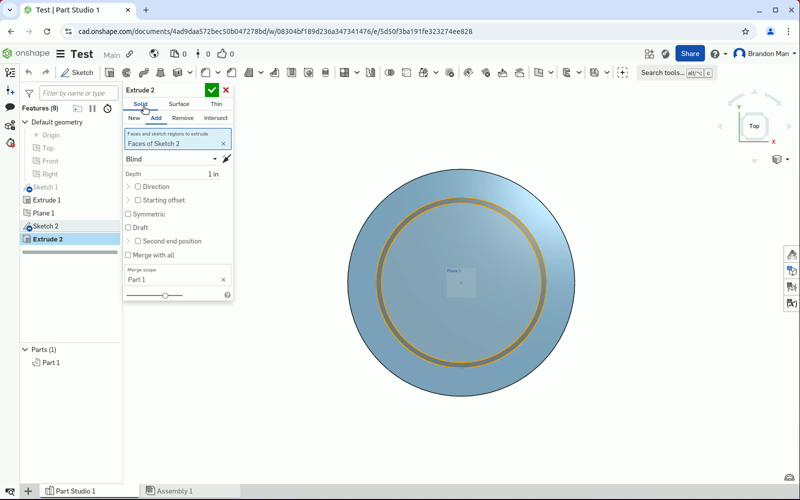
click(143, 106)
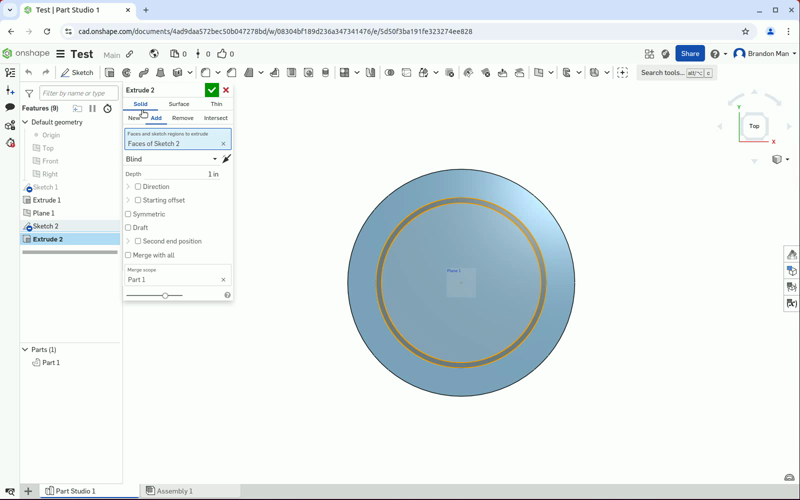
mouse_move(137, 120)
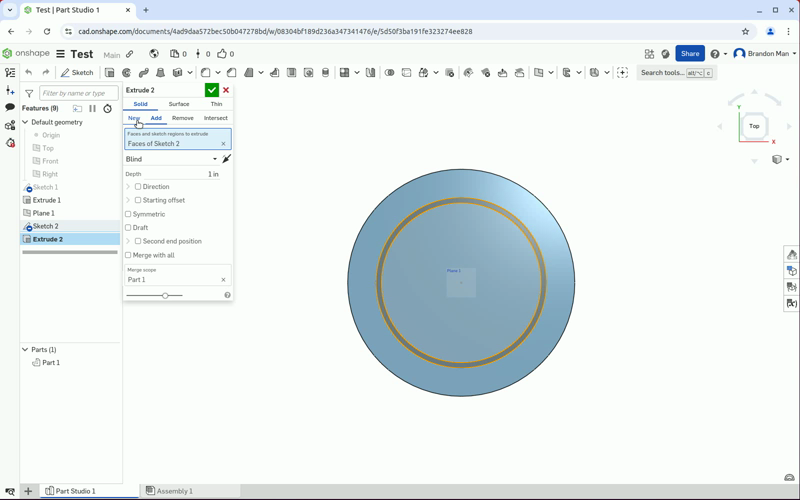
click(137, 120)
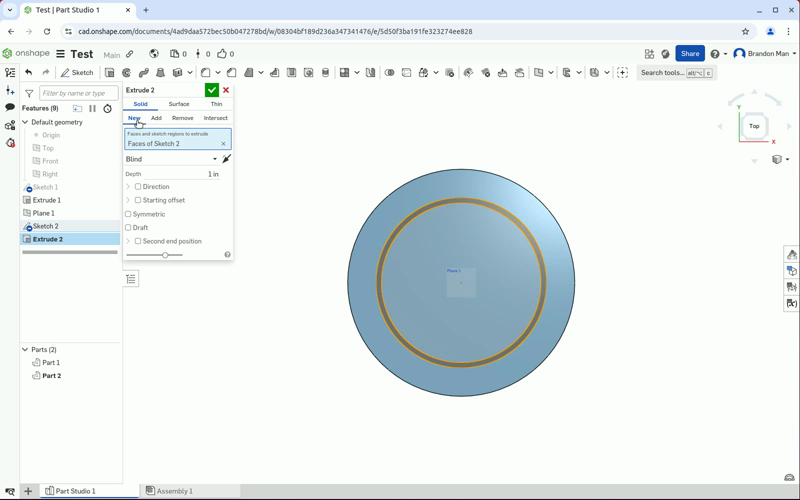
key(tab, 4)
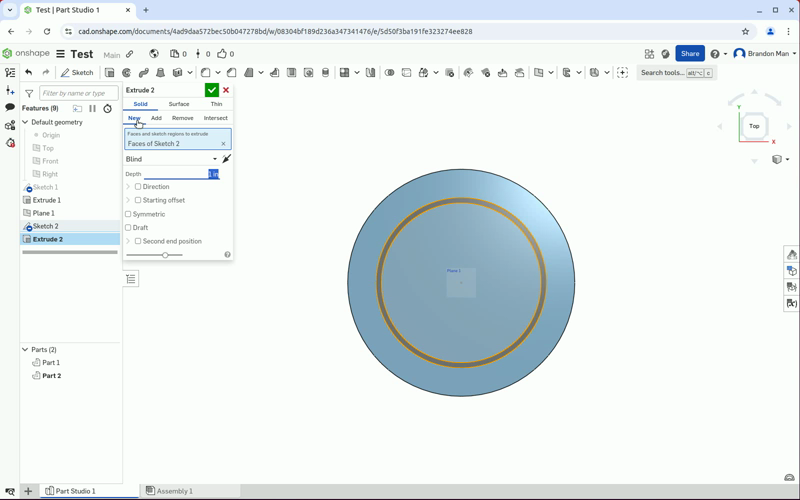
text(1.204)
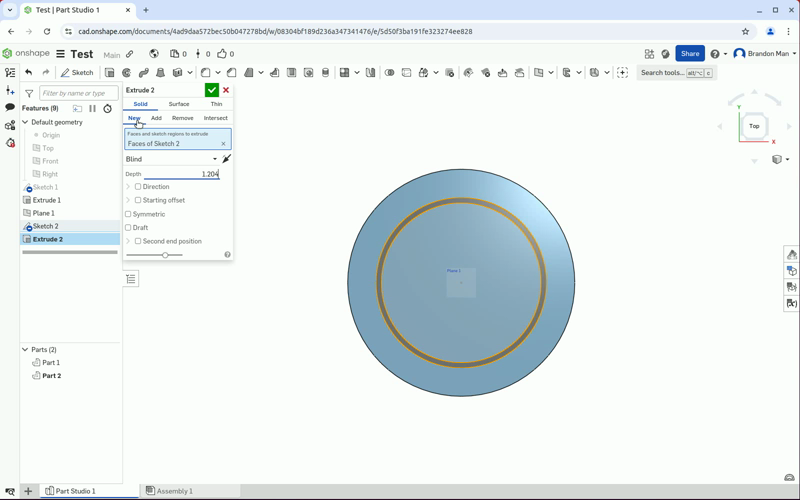
key(enter)
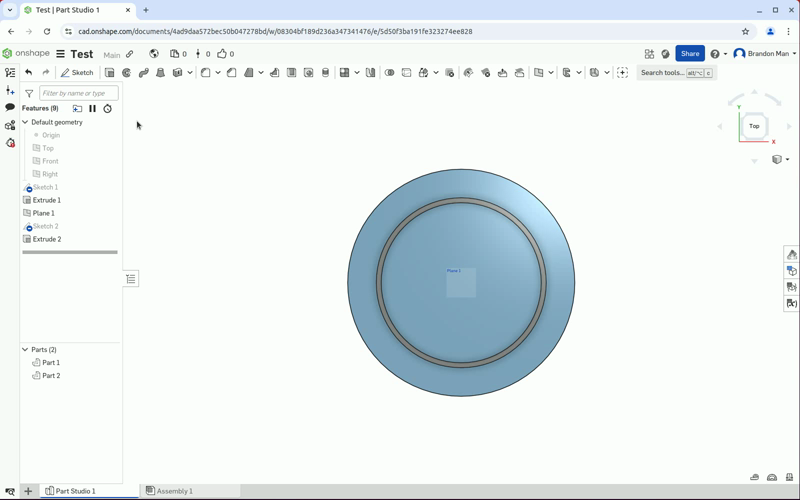
key(shift+h)
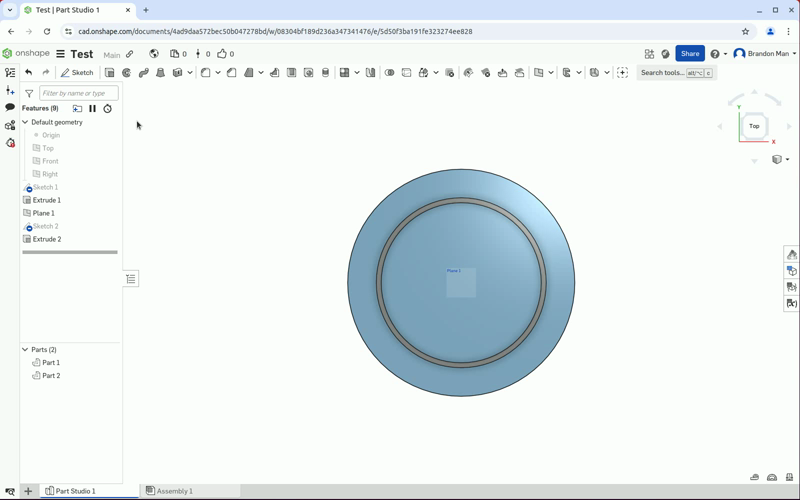
key(shift+h)
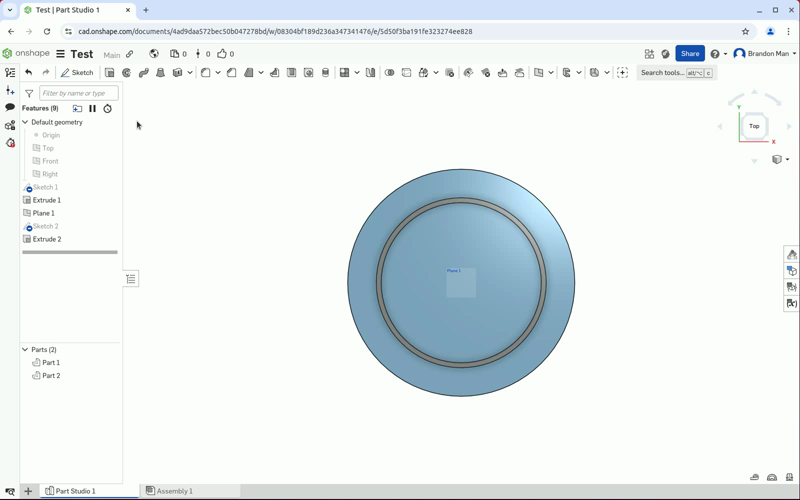
mouse_move(73, 189)
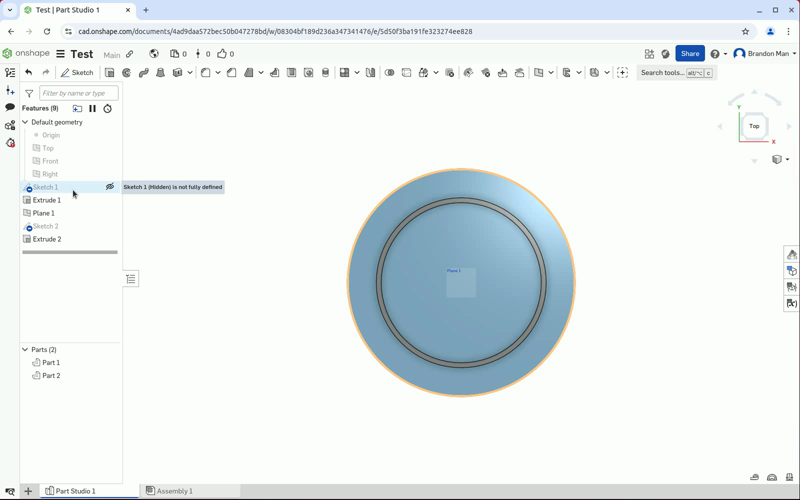
click(73, 189)
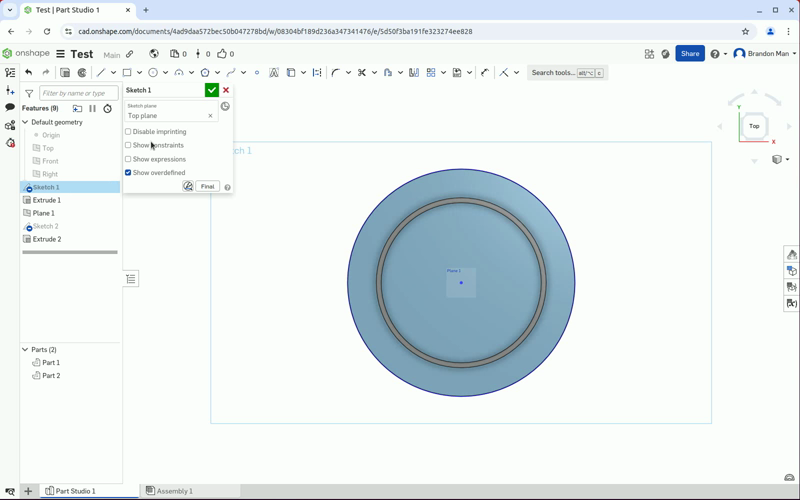
mouse_move(229, 92)
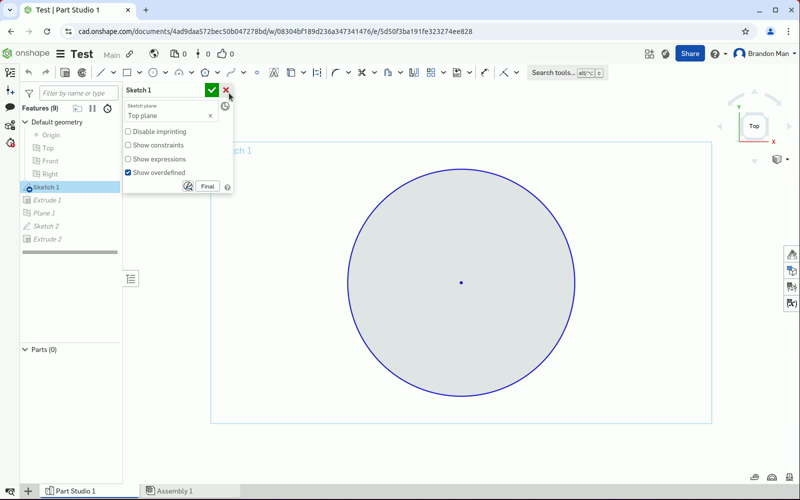
click(229, 92)
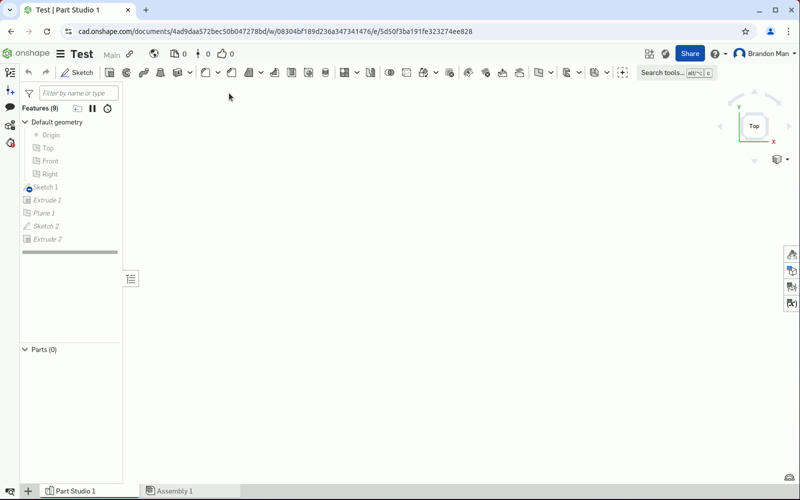
key(shift+s)
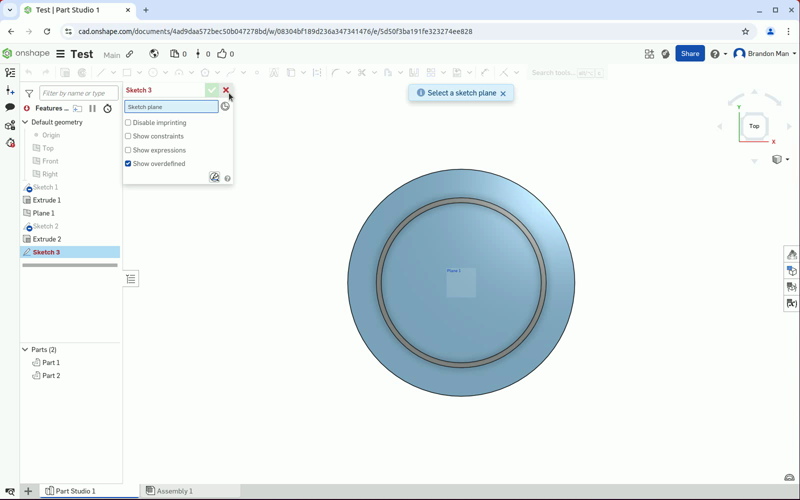
mouse_move(73, 215)
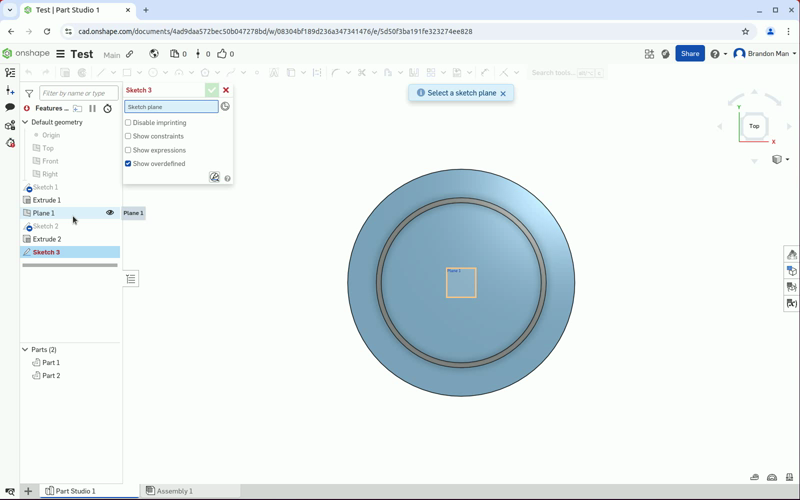
click(73, 215)
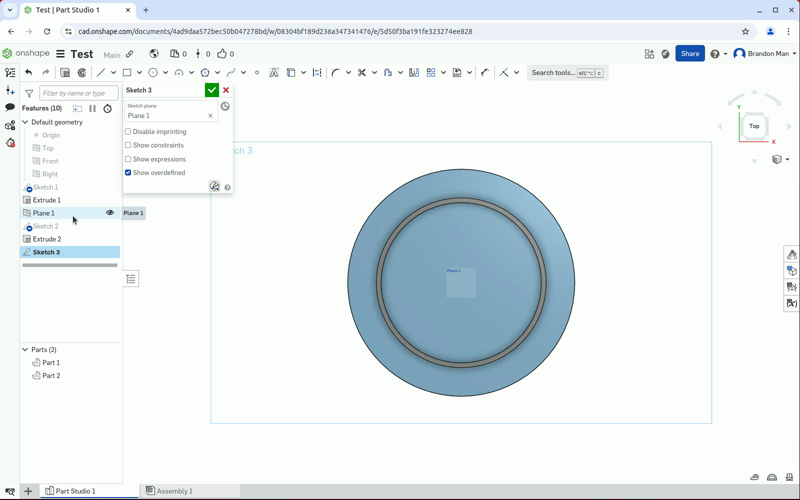
mouse_move(73, 352)
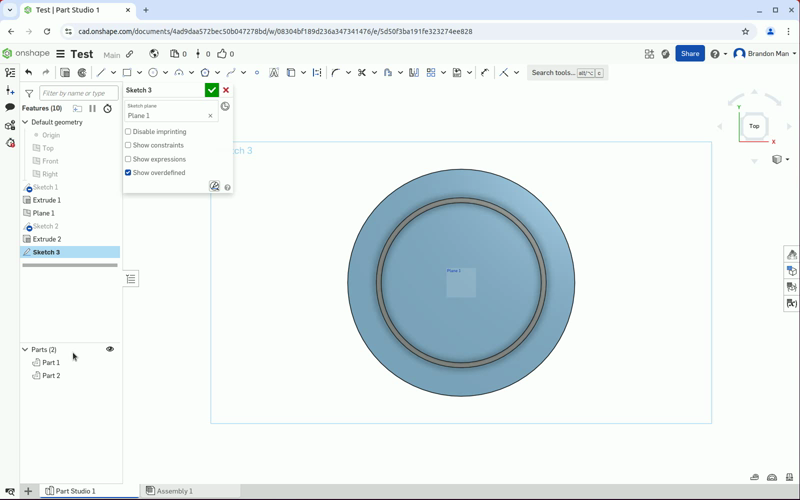
key(y)
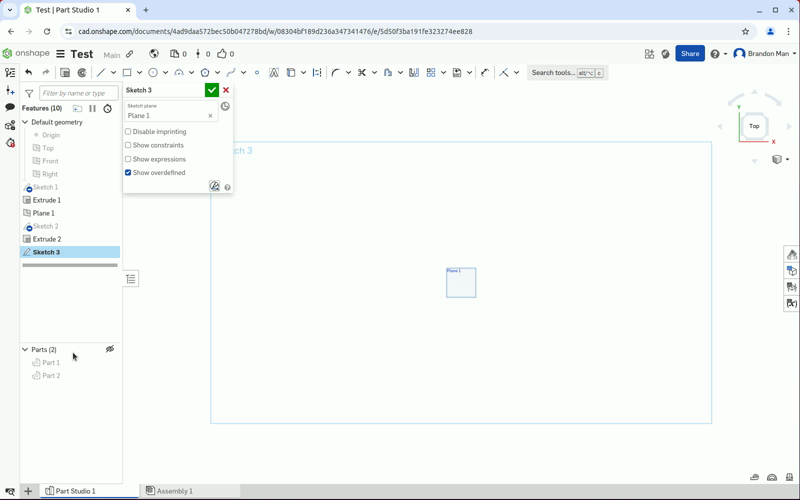
key(c)
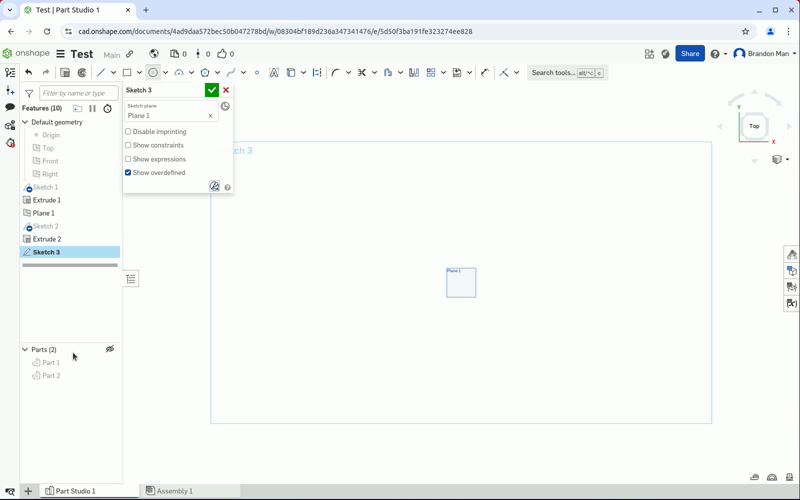
key_down(shift)
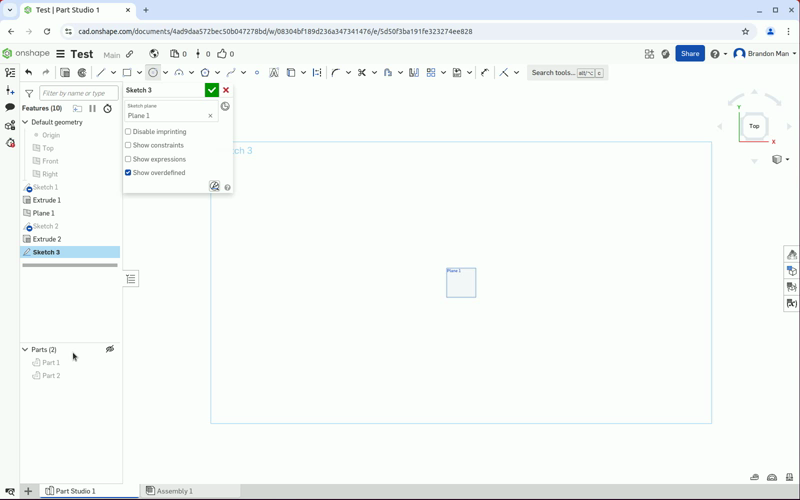
mouse_move(461, 282)
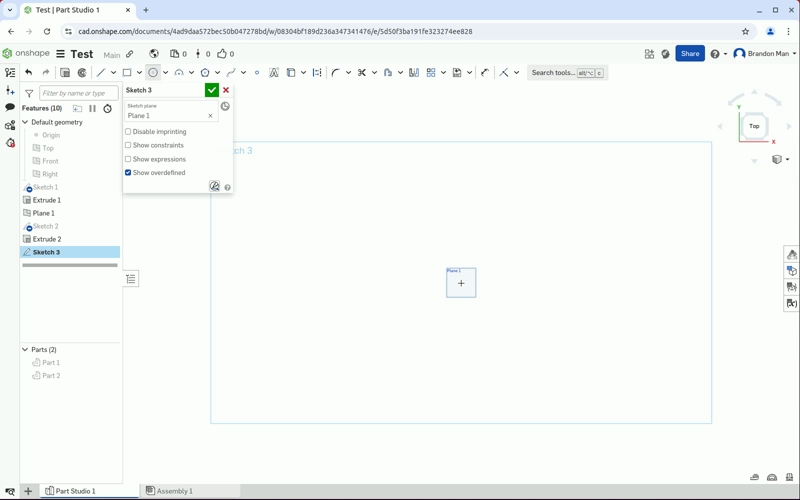
click(461, 282)
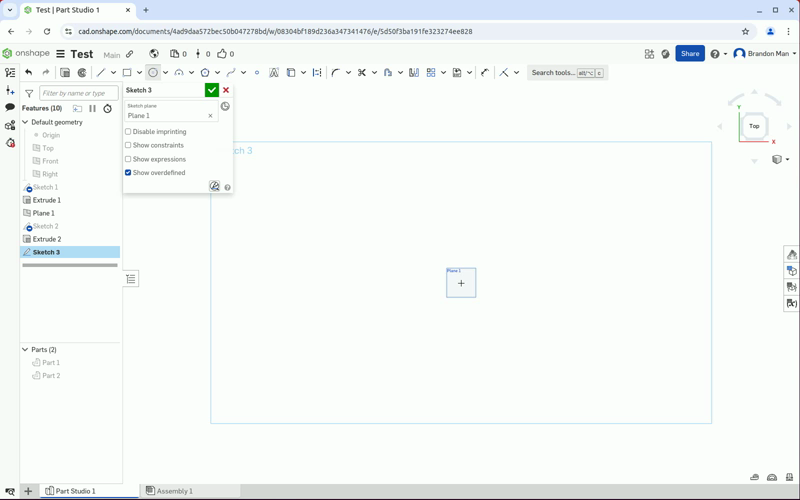
key_up(shift)
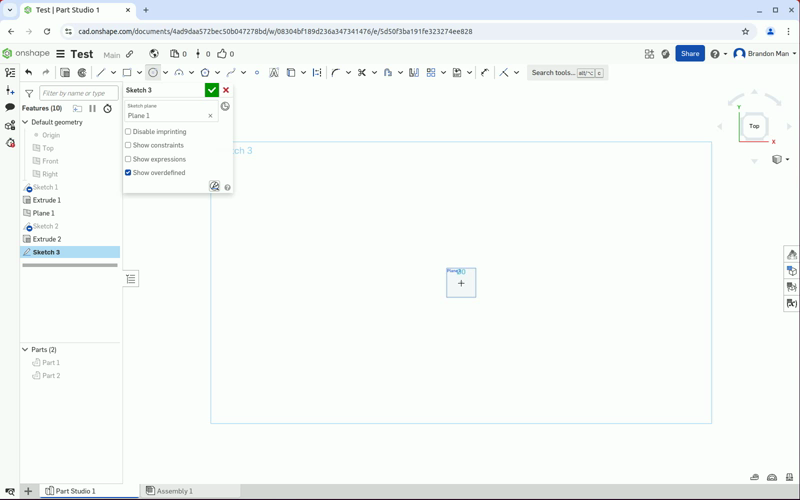
mouse_move(518, 282)
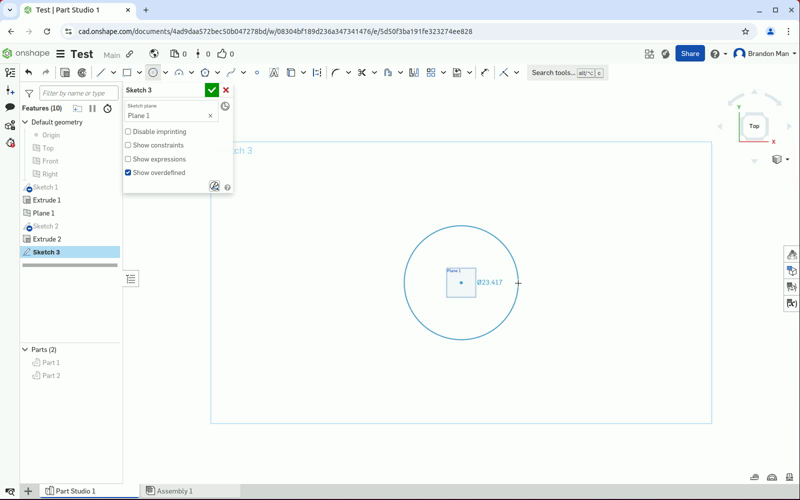
click(518, 282)
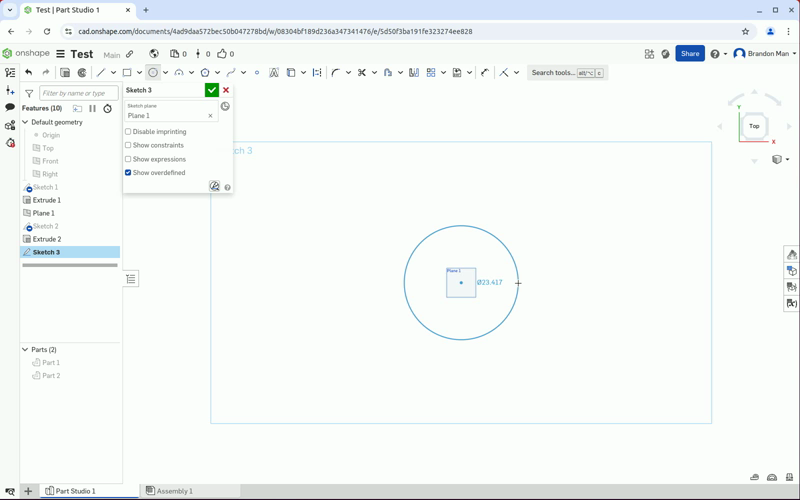
key(esc)
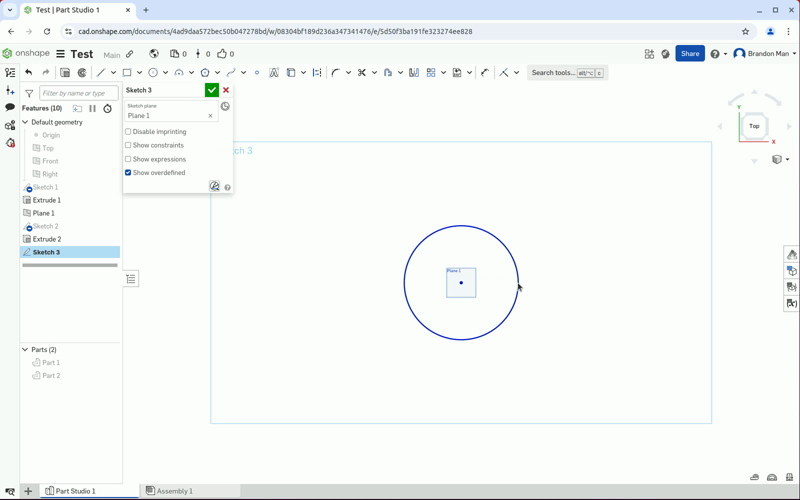
key(c)
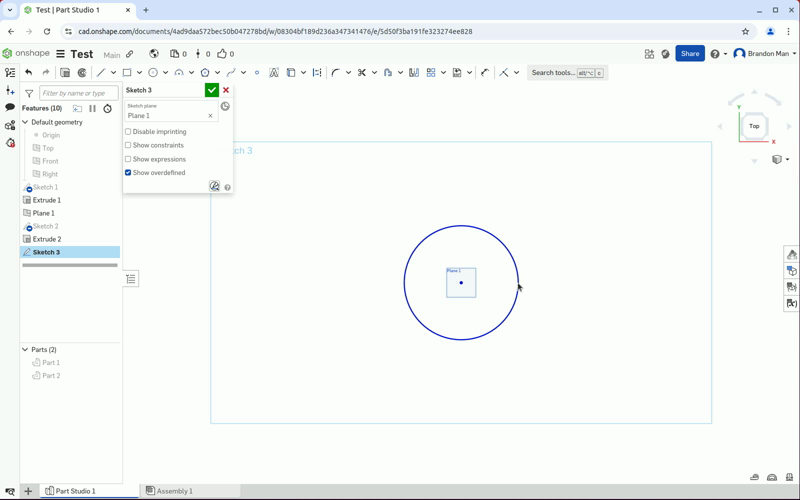
key_down(shift)
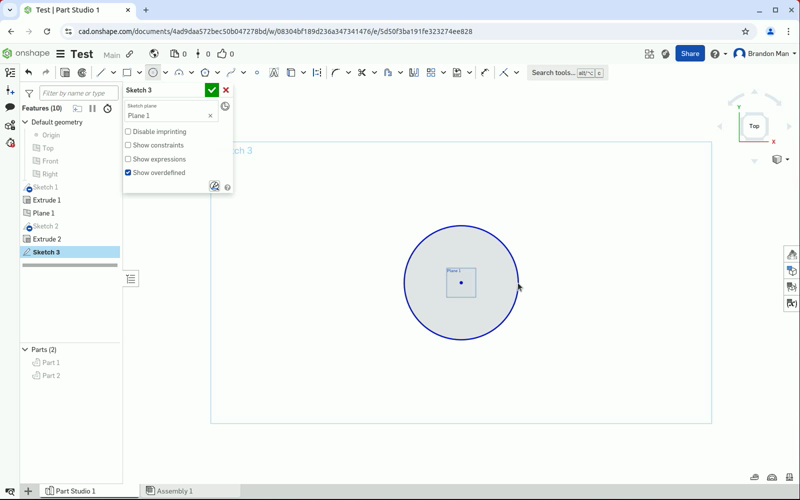
mouse_move(461, 282)
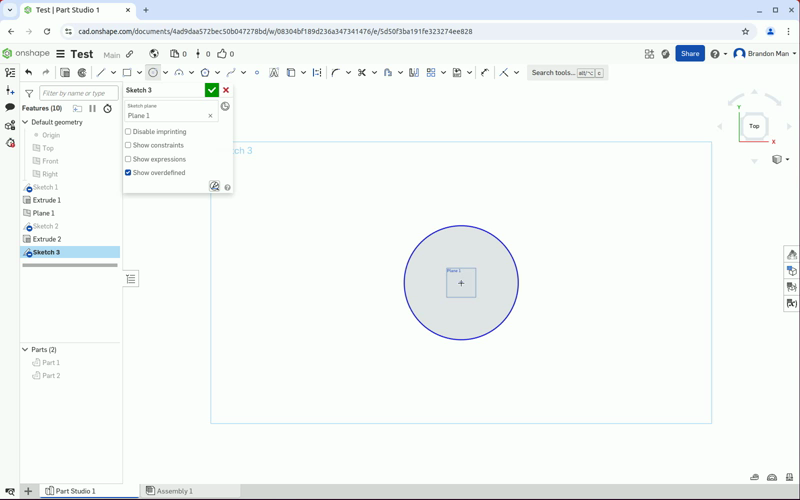
click(461, 282)
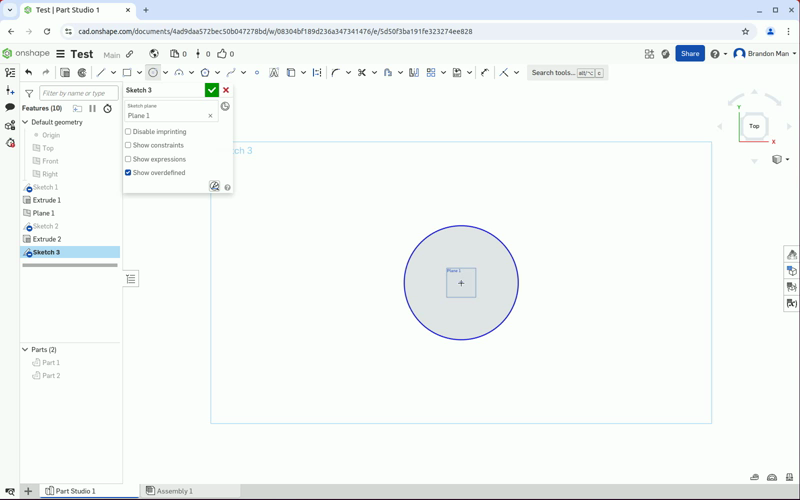
key_up(shift)
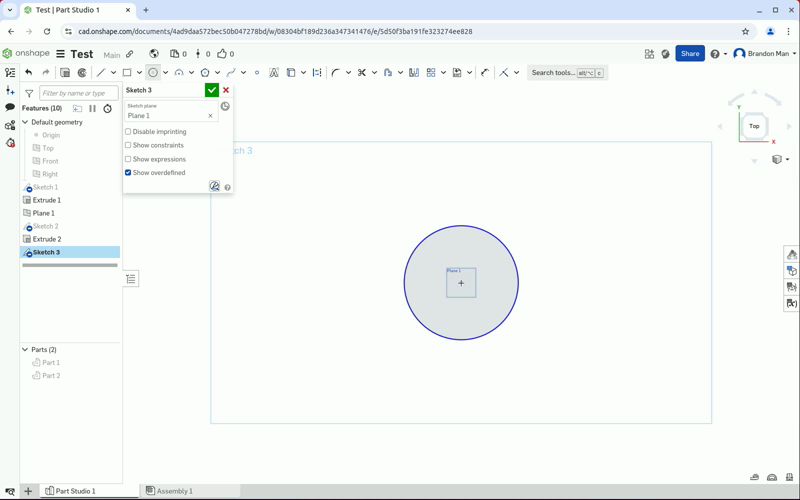
mouse_move(513, 282)
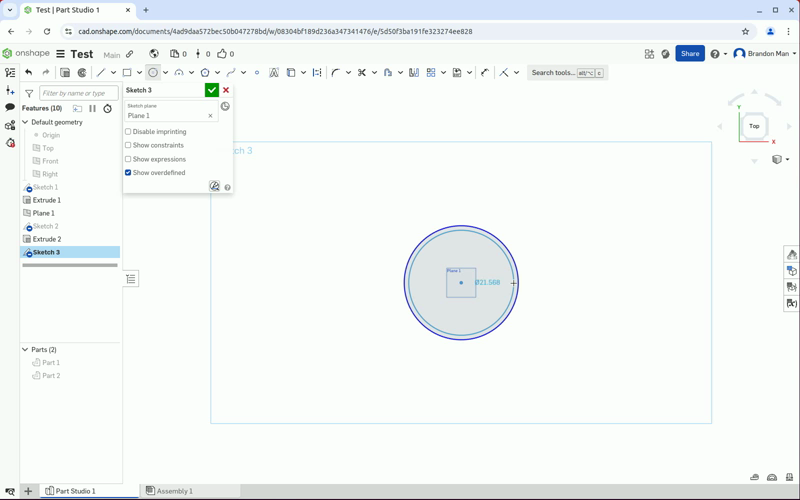
scroll(6)
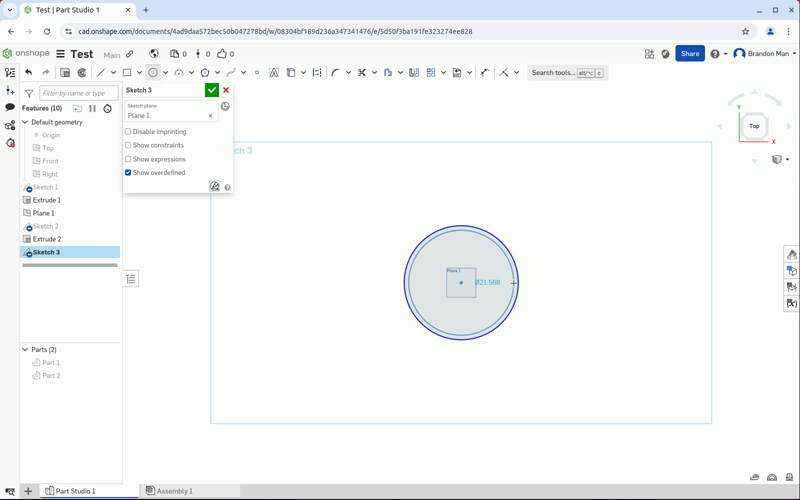
scroll(6)
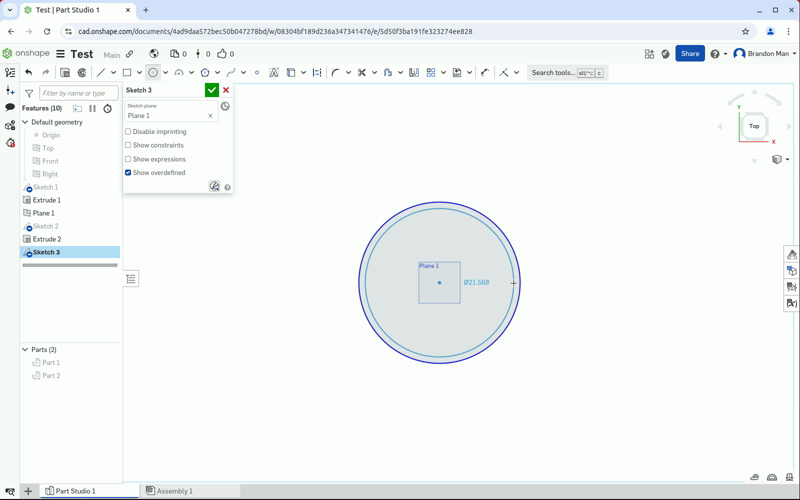
scroll(6)
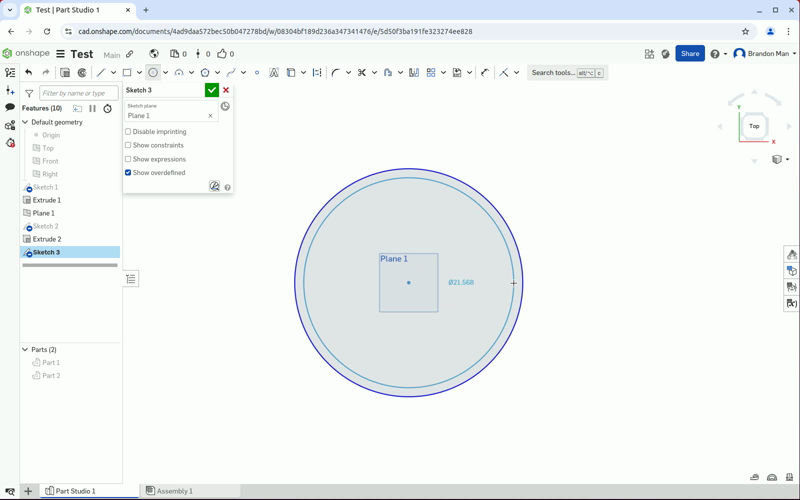
scroll(6)
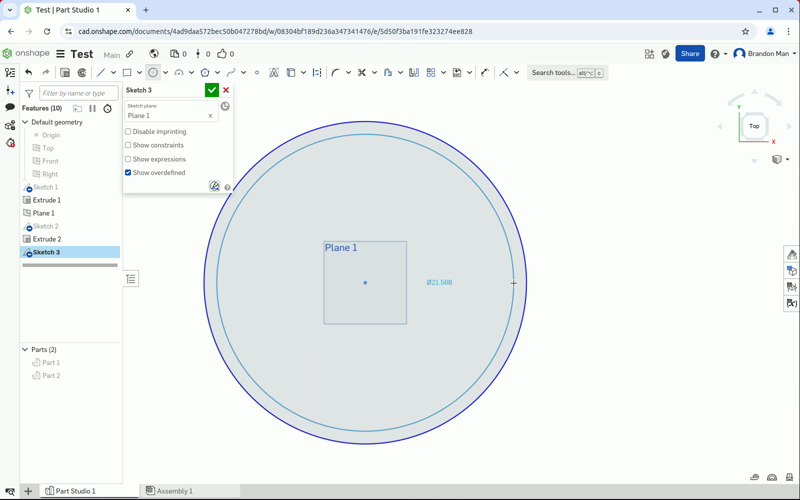
scroll(6)
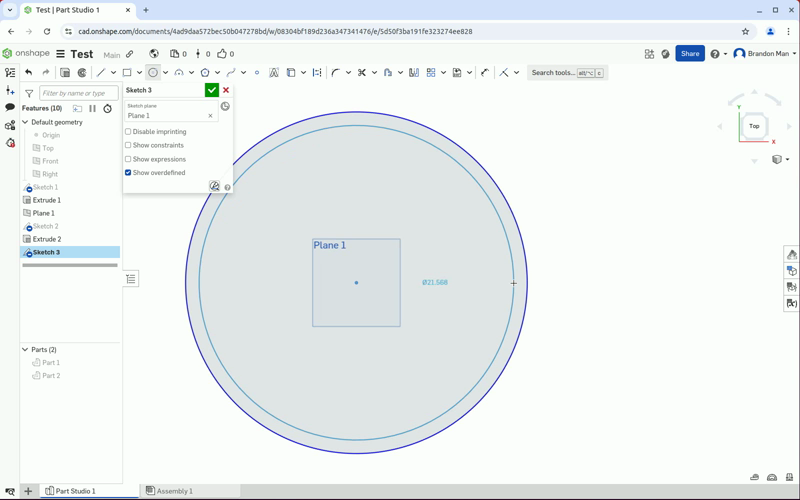
scroll(6)
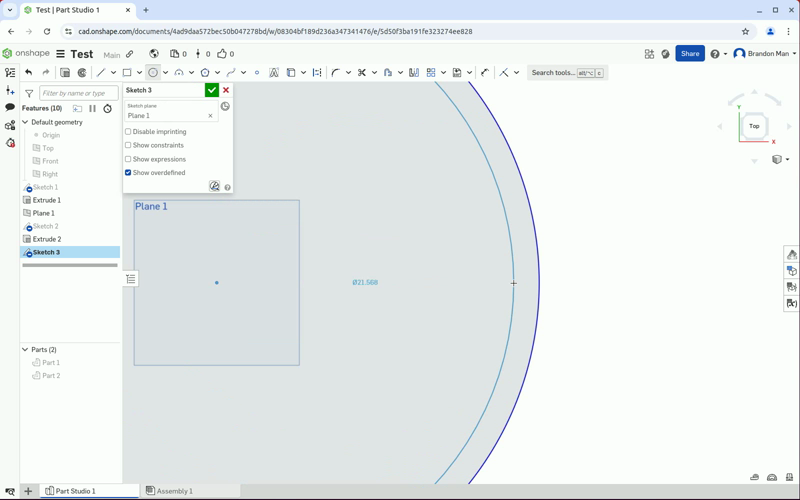
scroll(6)
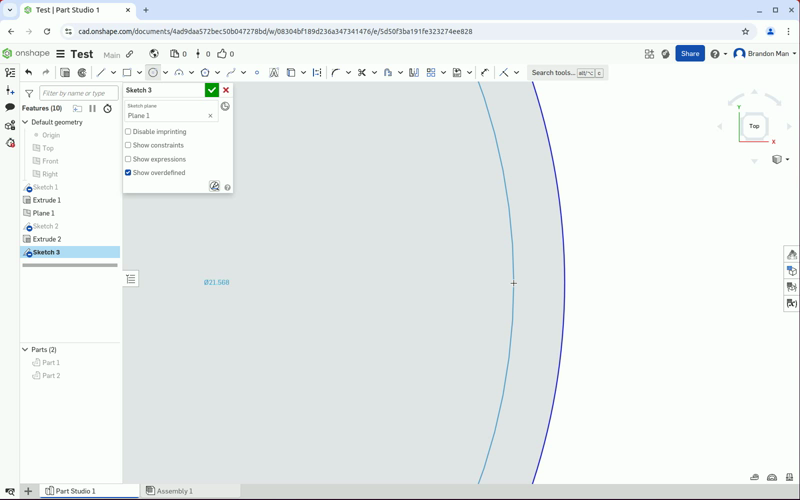
click(513, 282)
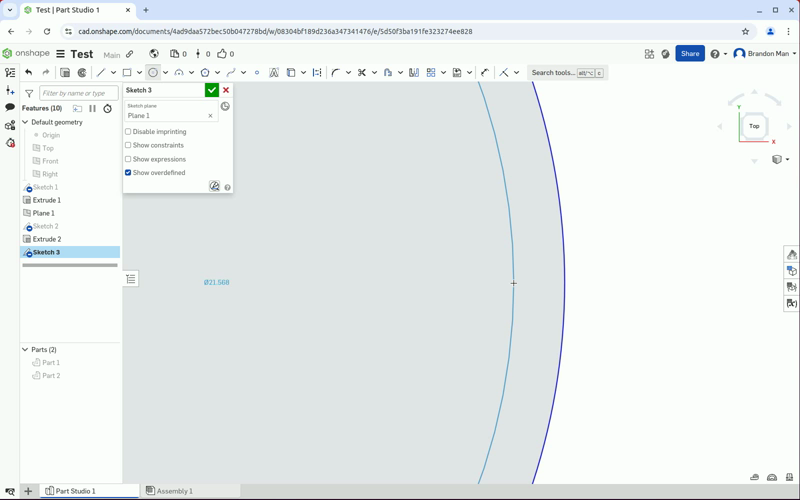
scroll(-6)
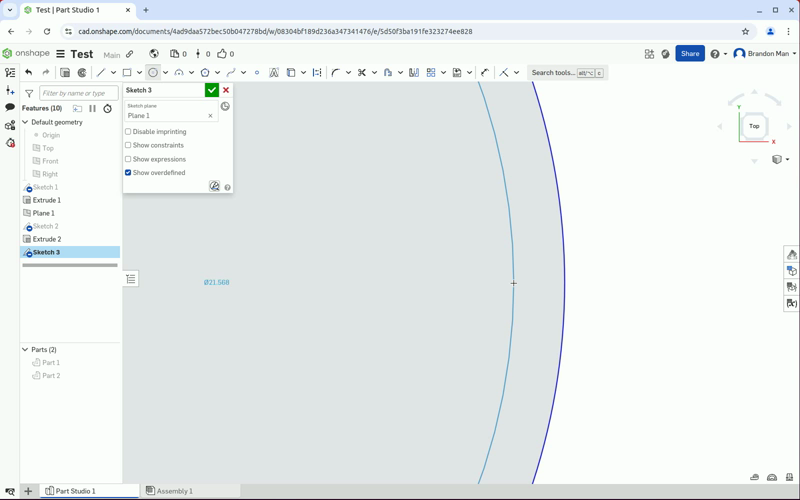
scroll(-6)
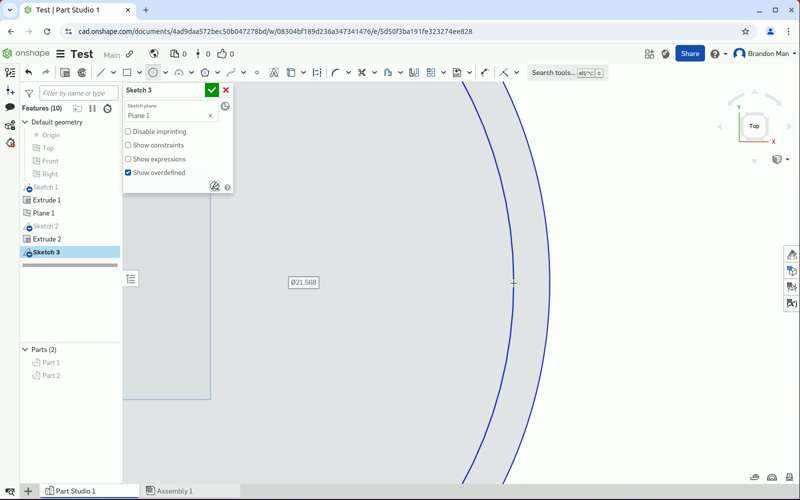
scroll(-6)
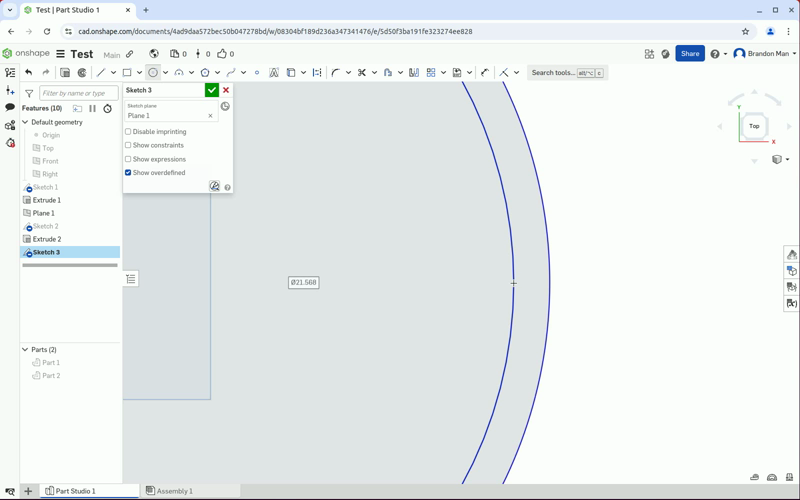
scroll(-6)
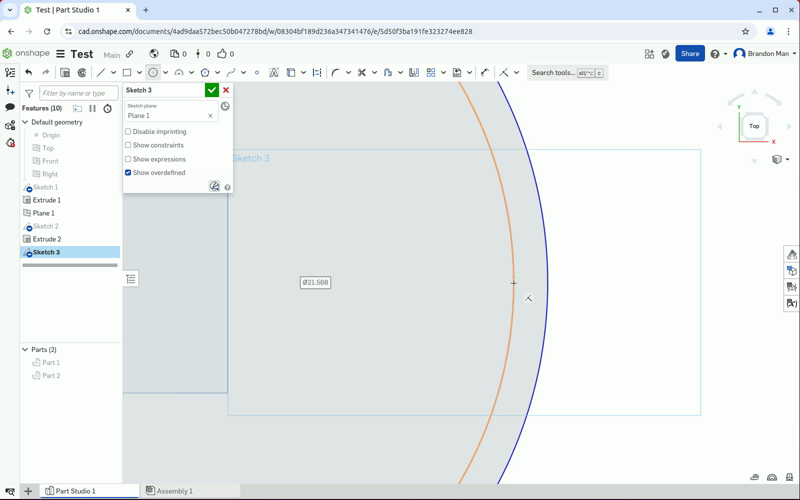
scroll(-6)
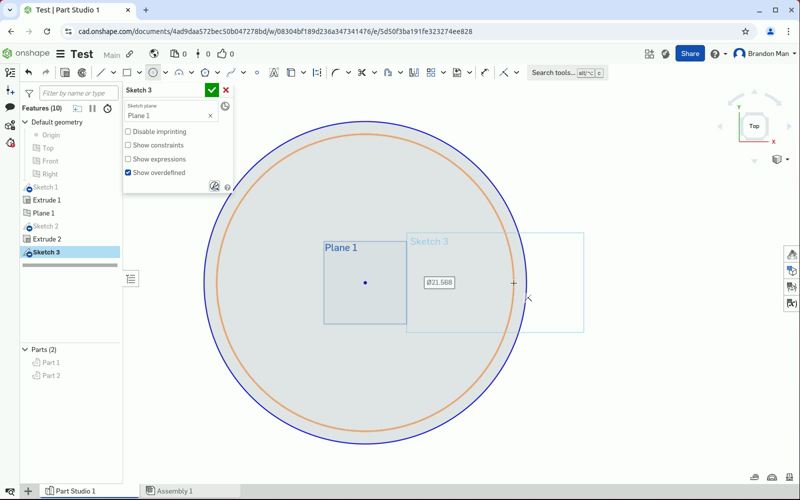
scroll(-6)
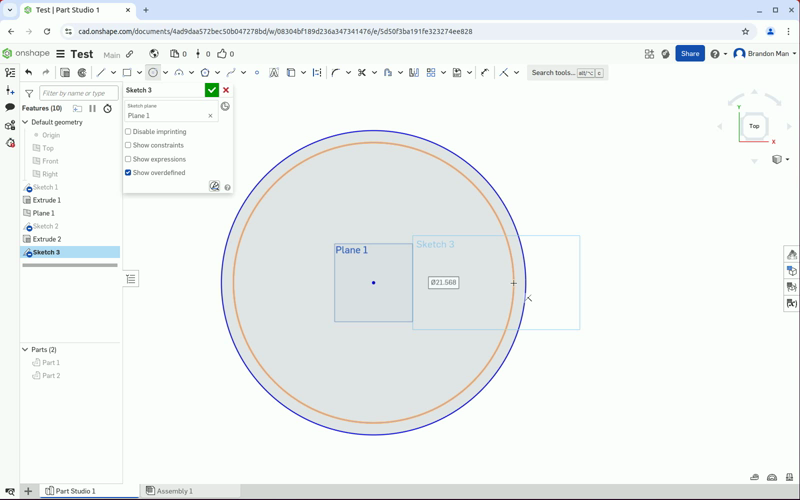
scroll(-6)
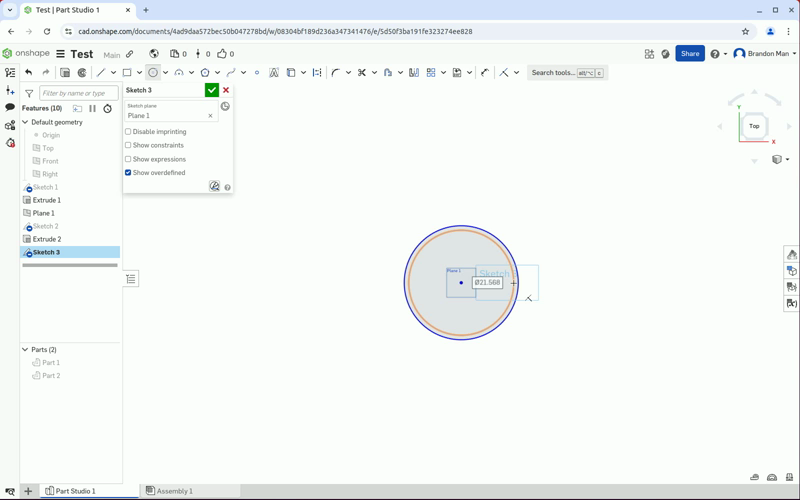
key(esc)
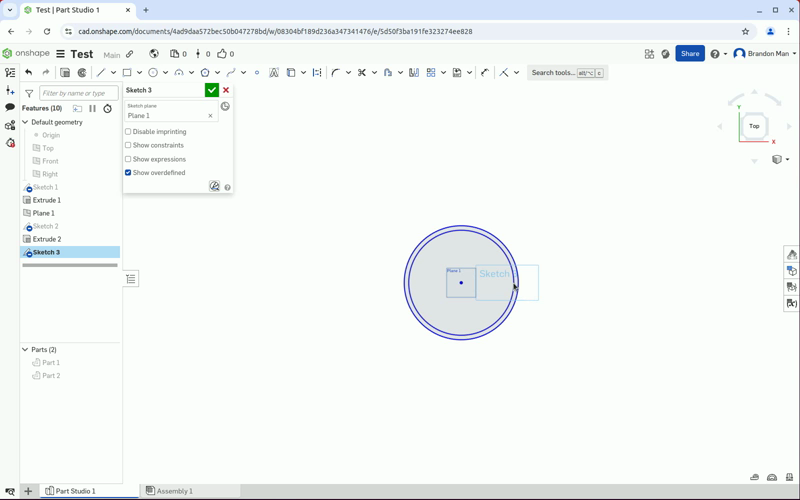
mouse_move(484, 331)
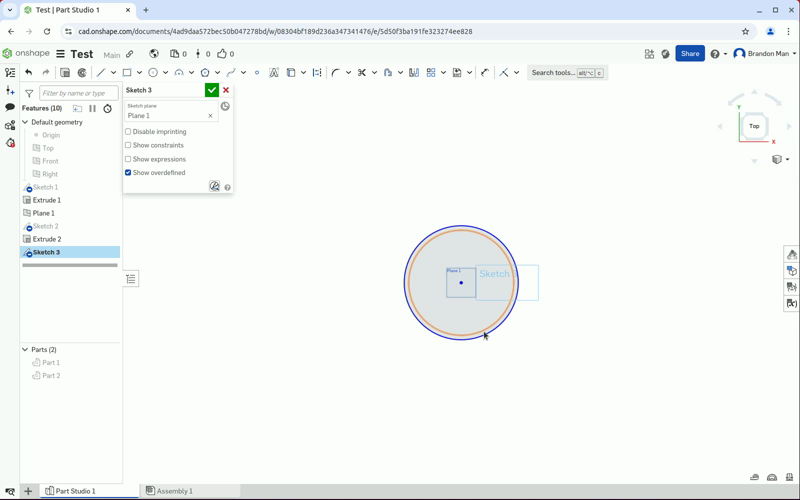
scroll(6)
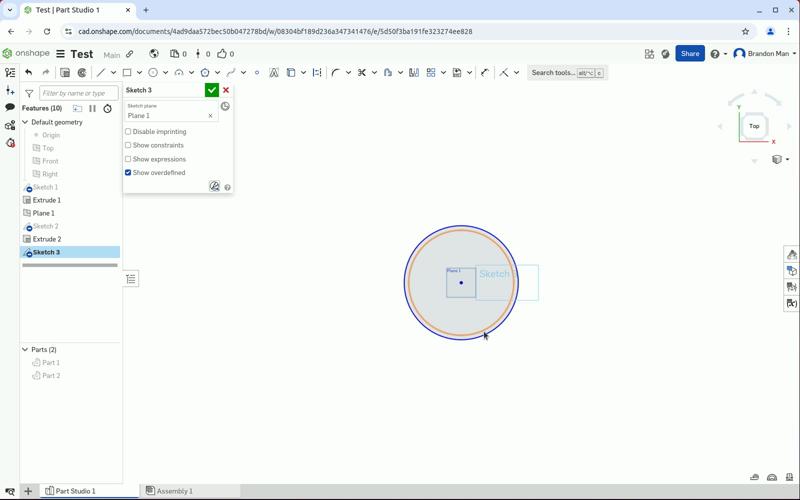
scroll(6)
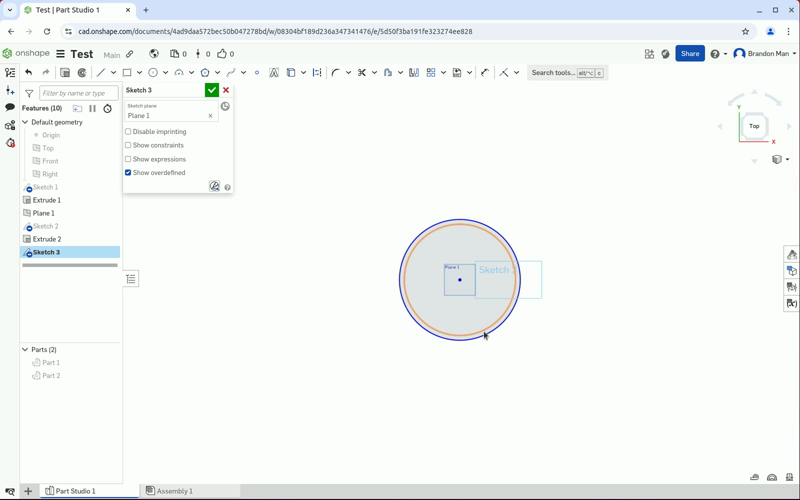
scroll(6)
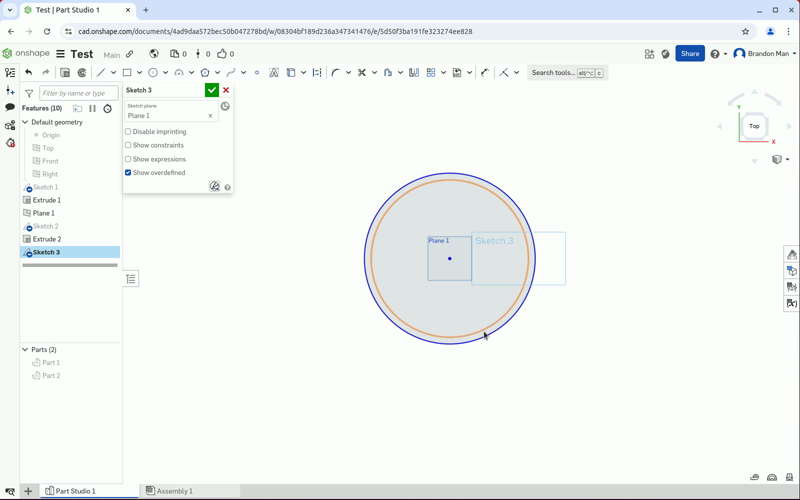
scroll(6)
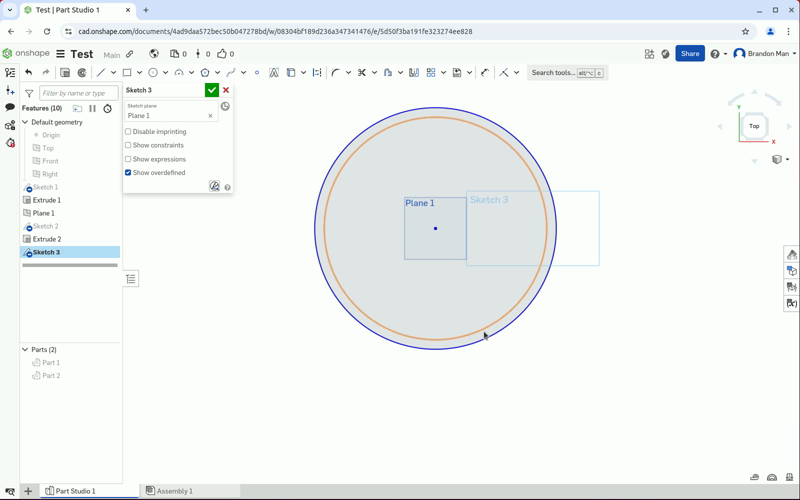
scroll(6)
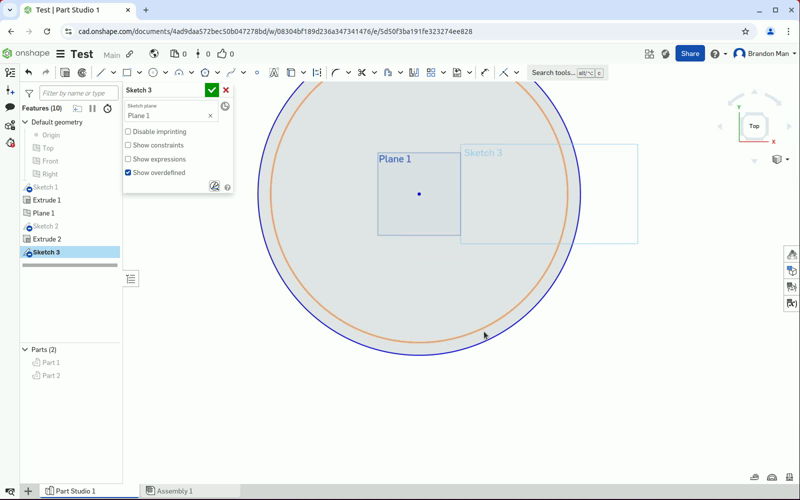
scroll(6)
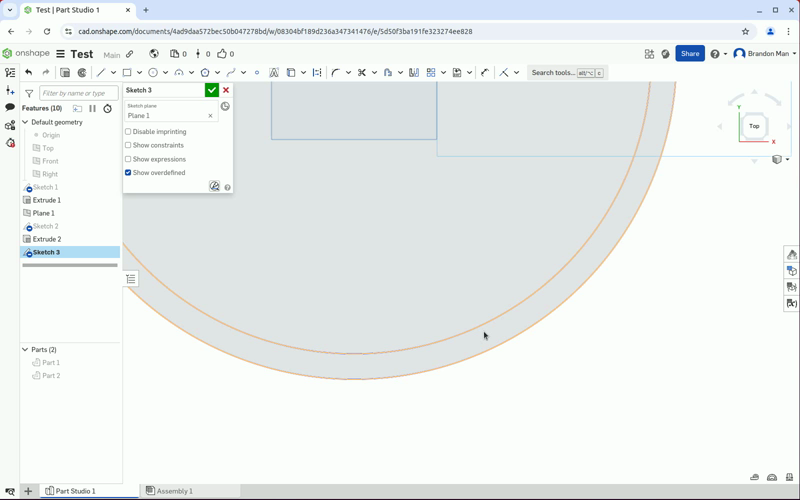
scroll(6)
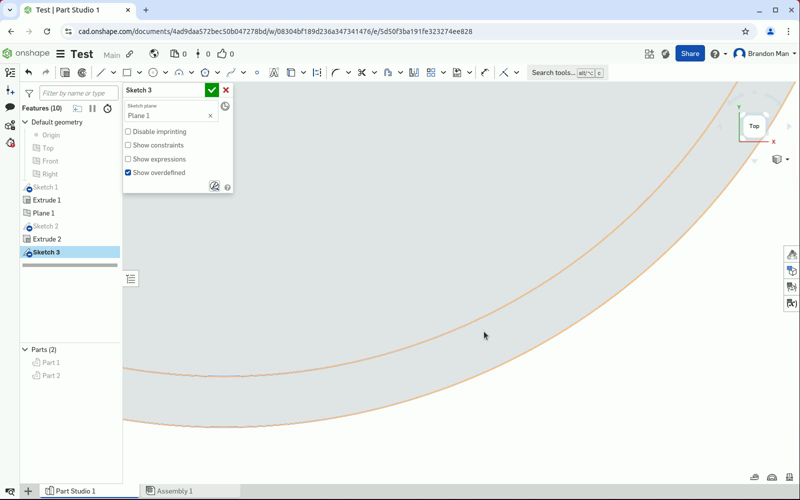
click(484, 331)
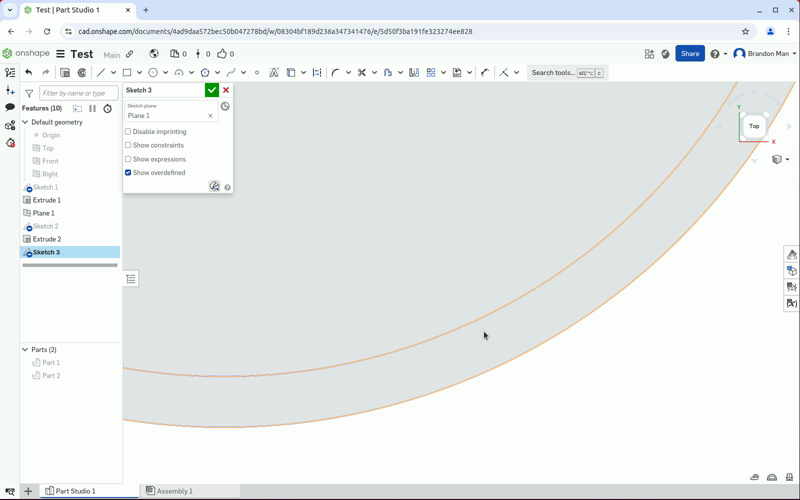
scroll(-6)
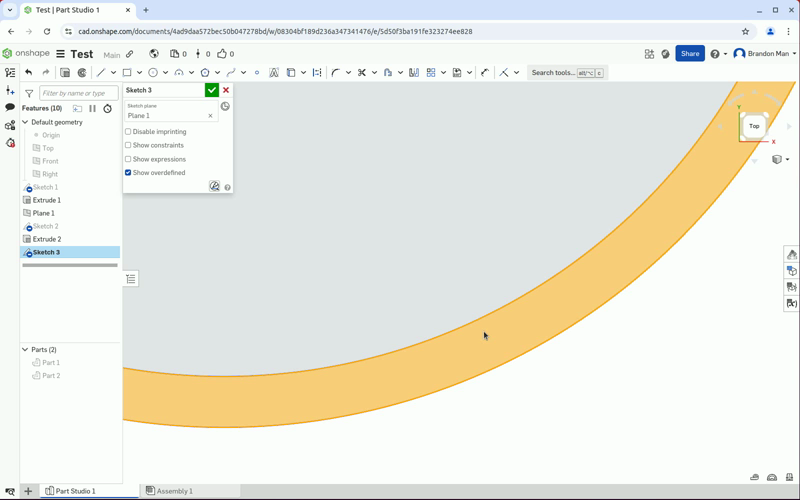
scroll(-6)
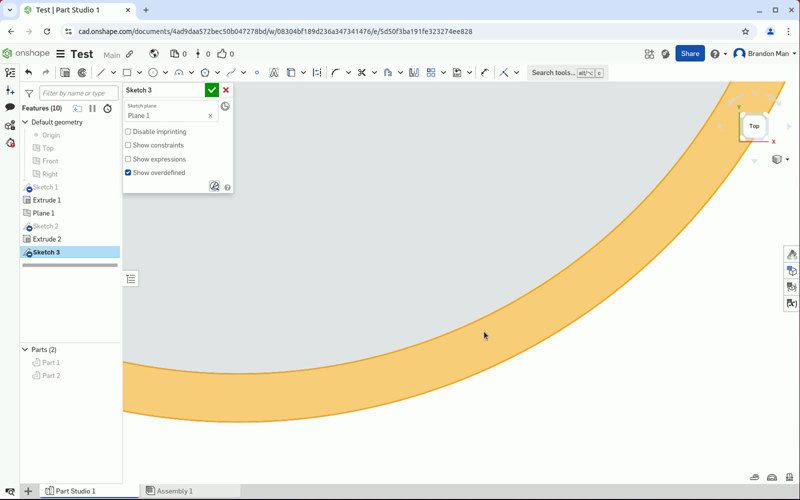
scroll(-6)
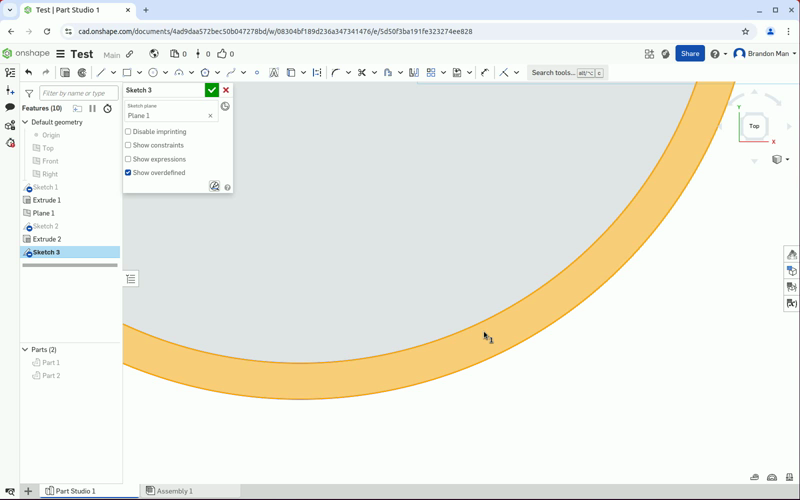
scroll(-6)
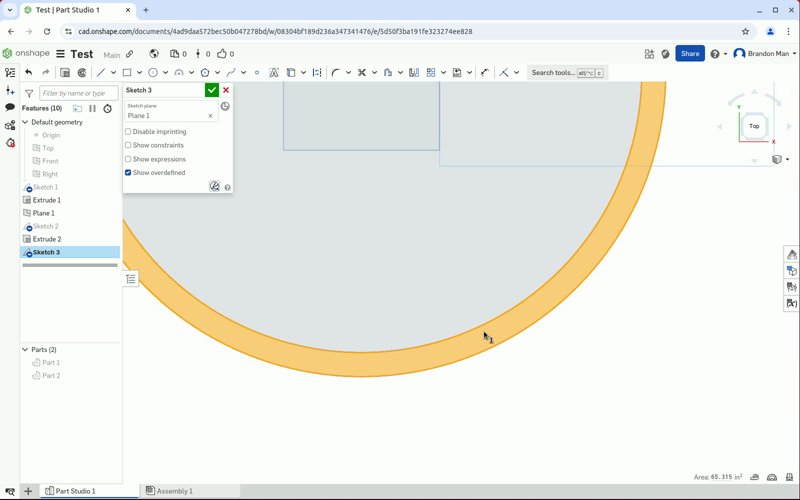
scroll(-6)
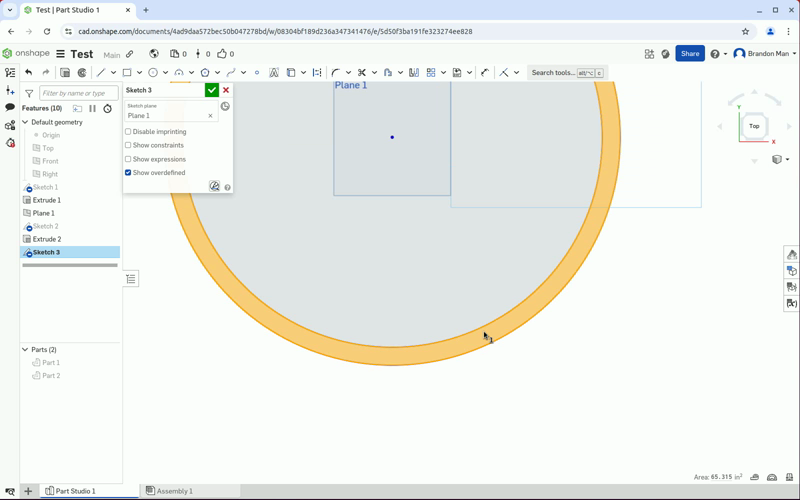
scroll(-6)
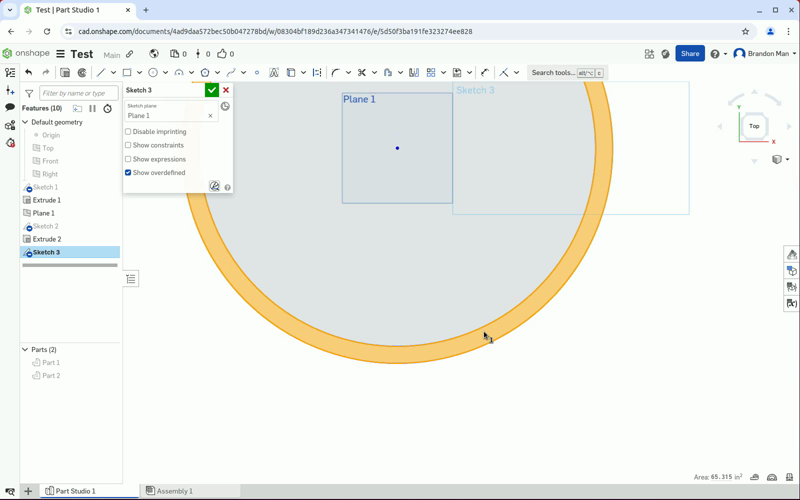
scroll(-6)
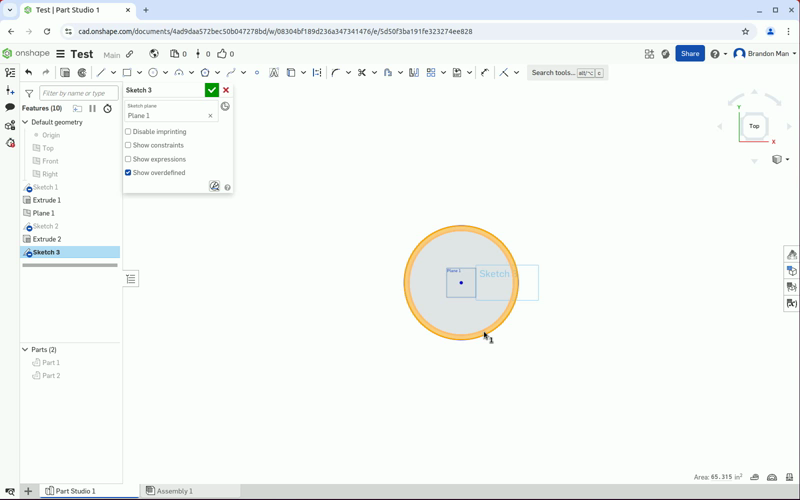
mouse_move(73, 352)
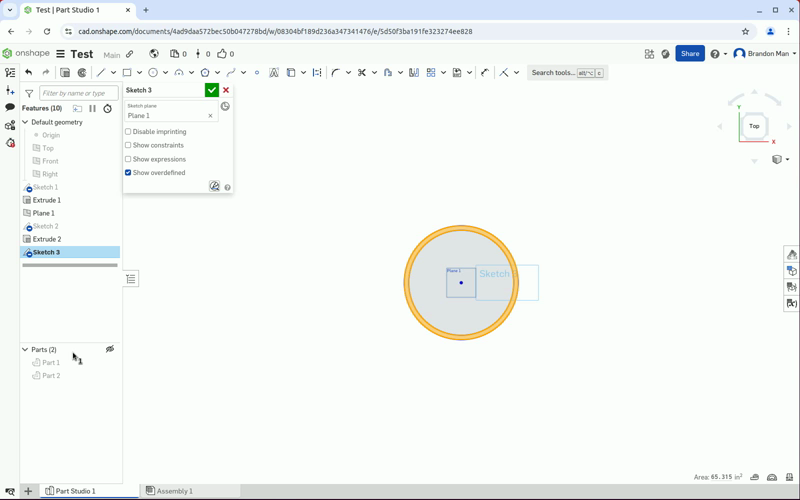
key(shift+y)
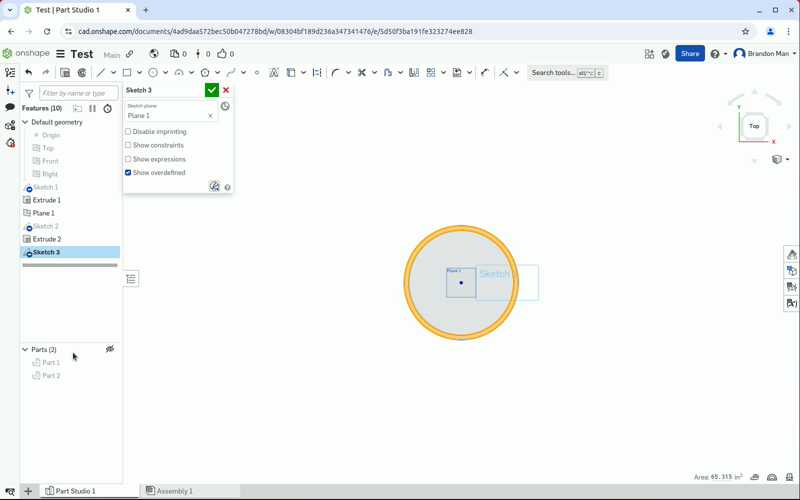
key(shift+e)
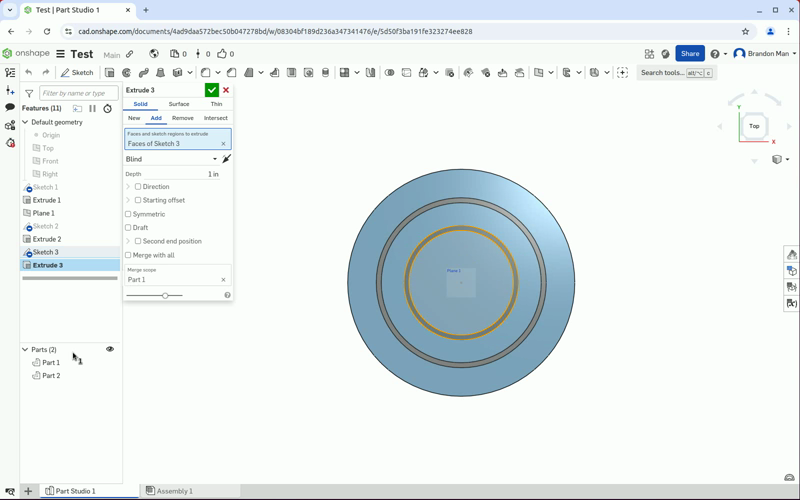
mouse_move(143, 106)
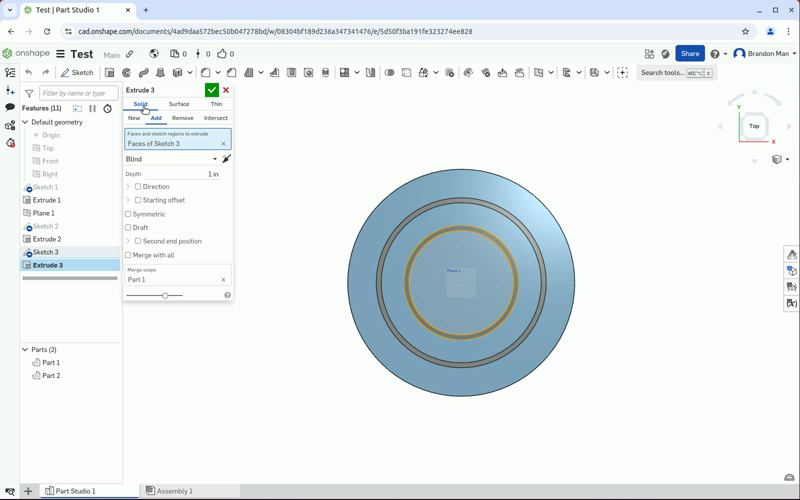
click(143, 106)
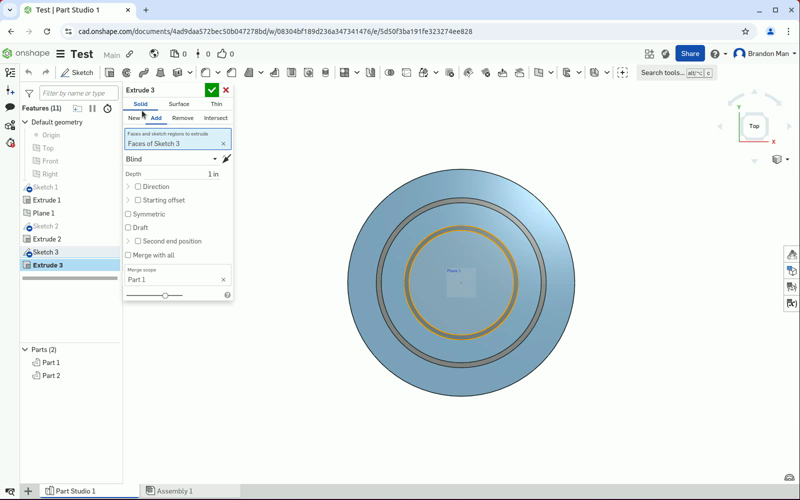
mouse_move(137, 120)
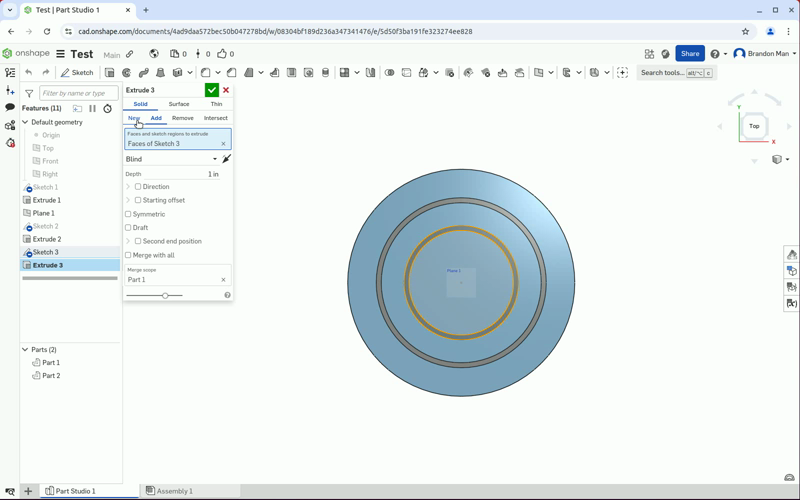
click(137, 120)
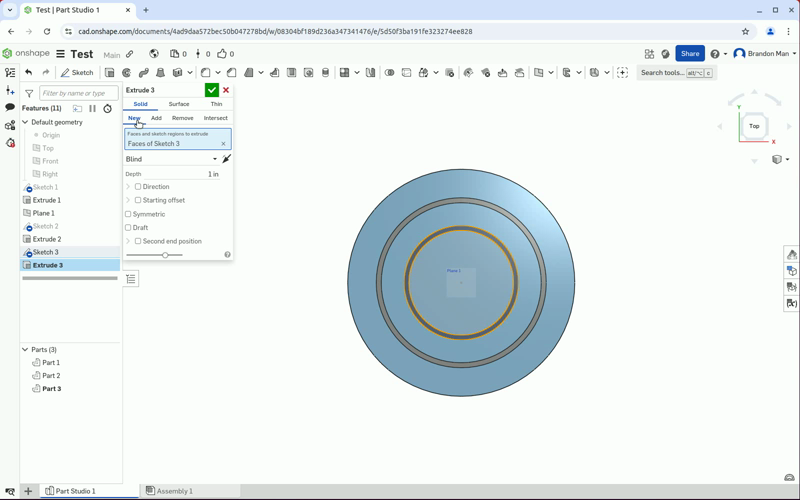
key(tab, 4)
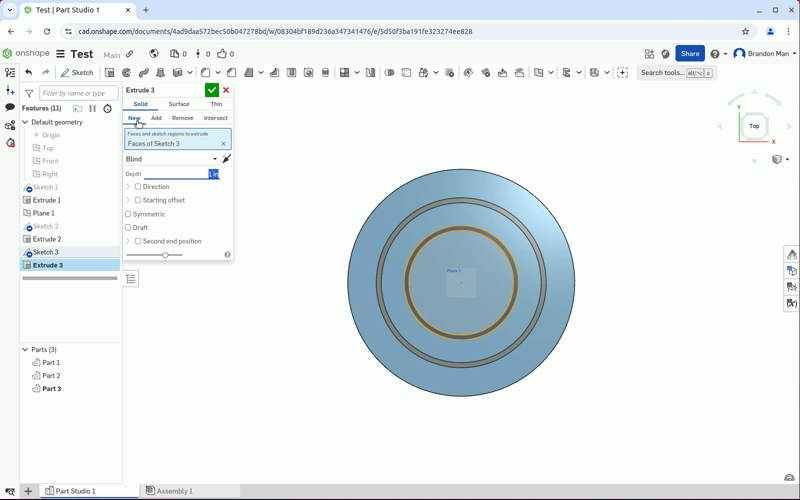
text(2.407)
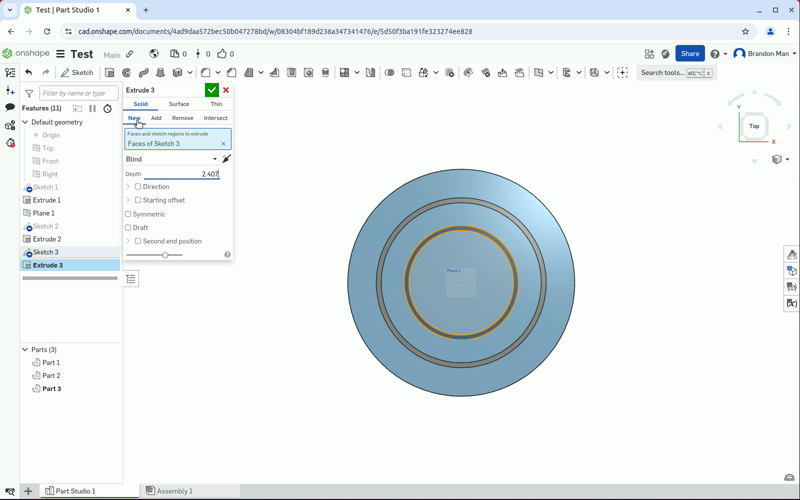
key(enter)
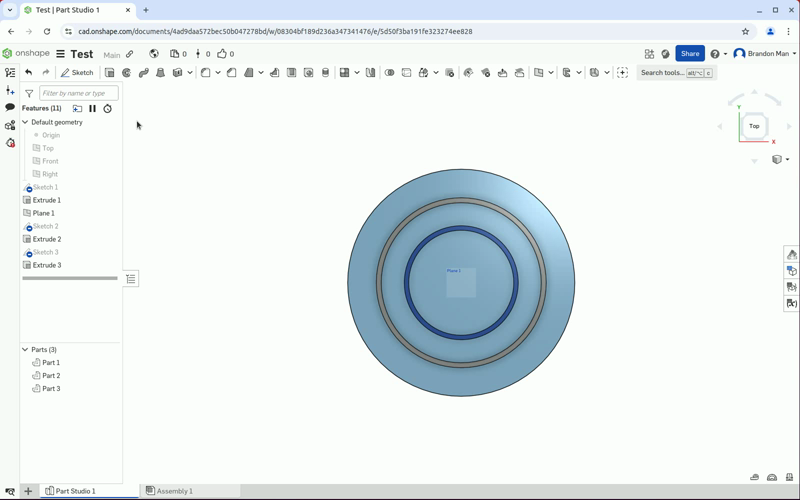
key(shift+h)
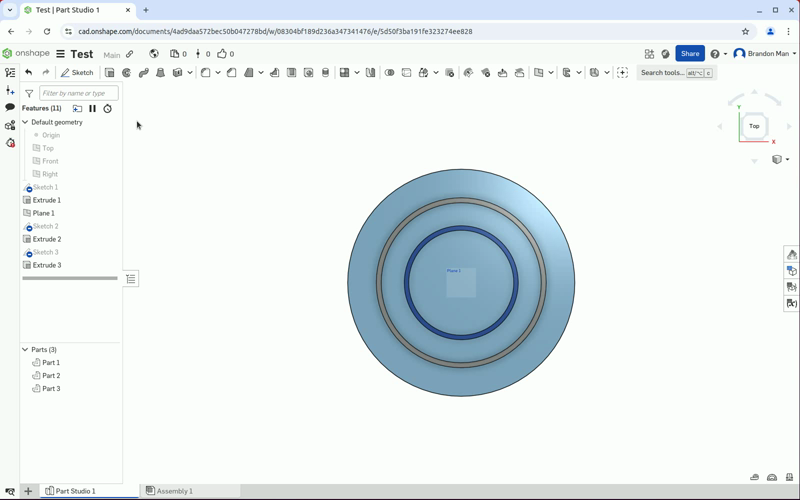
key(shift+h)
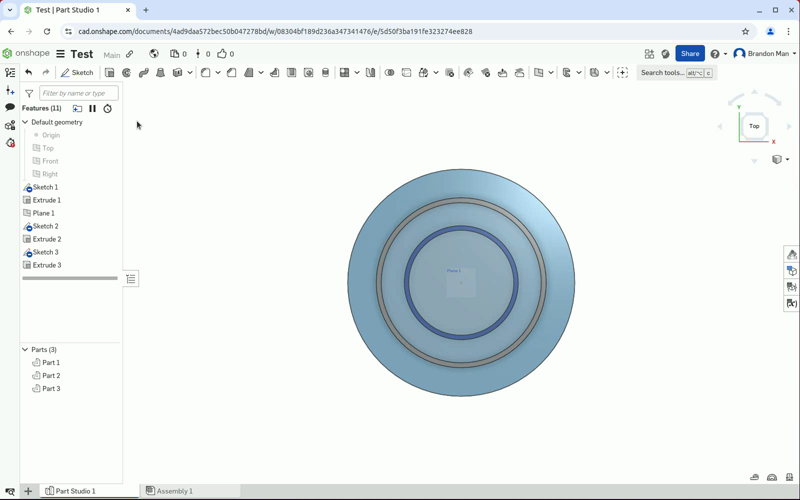
key(shift+7)
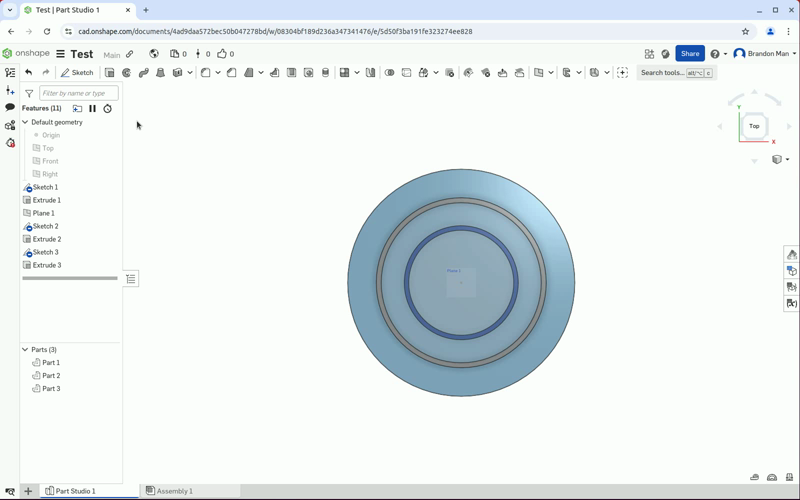
key(up, 3)
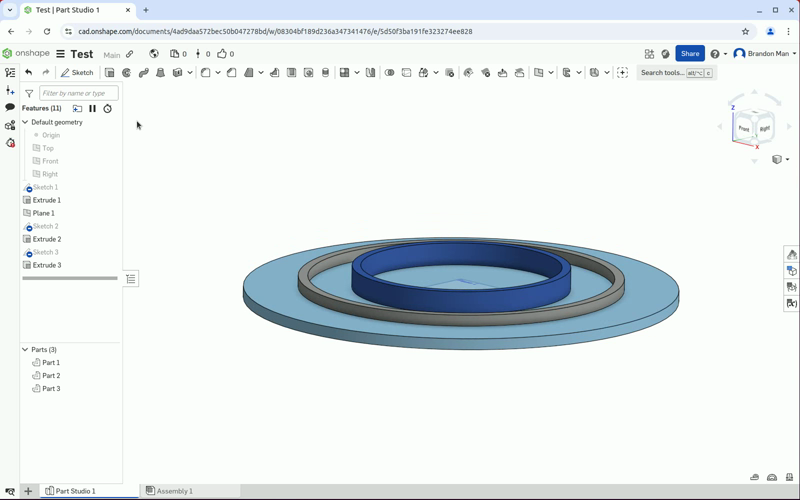
key(left, 3)
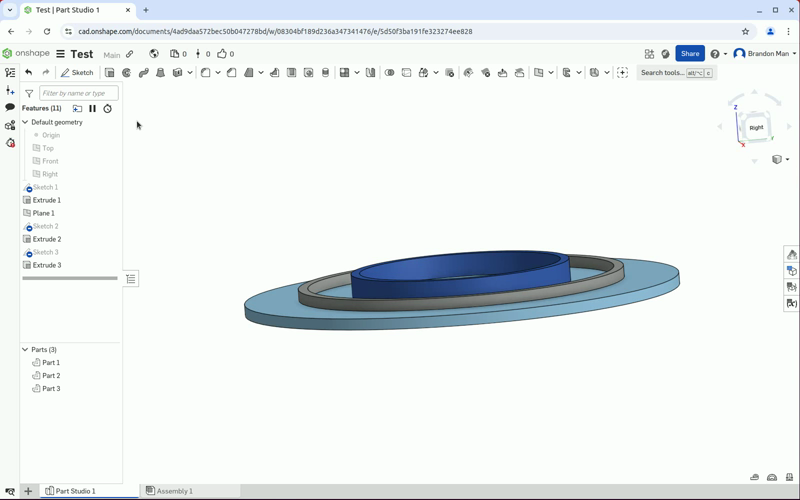
key(right, 3)
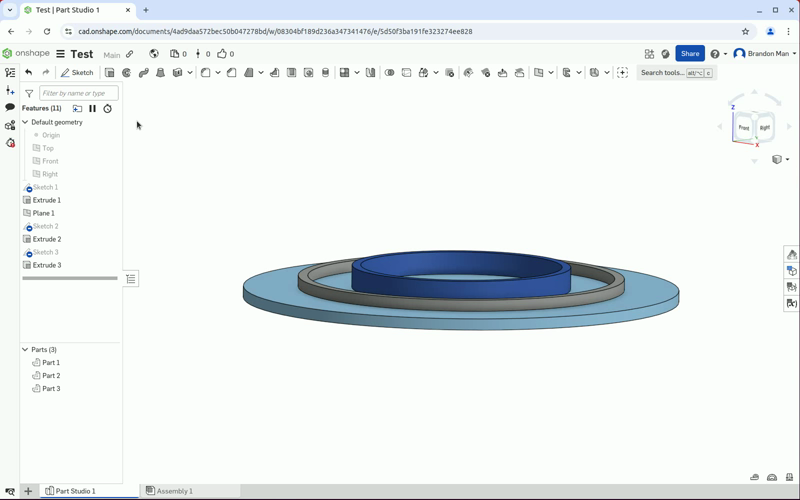
key(down, 3)
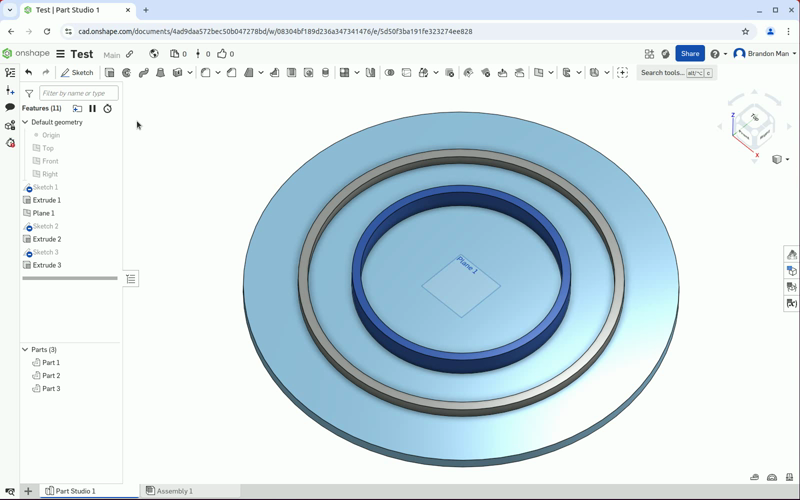
mouse_move(73, 189)
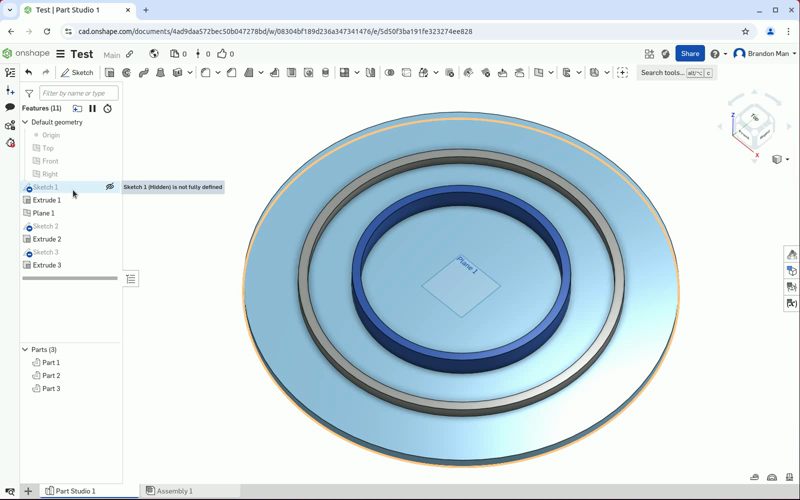
click(73, 189)